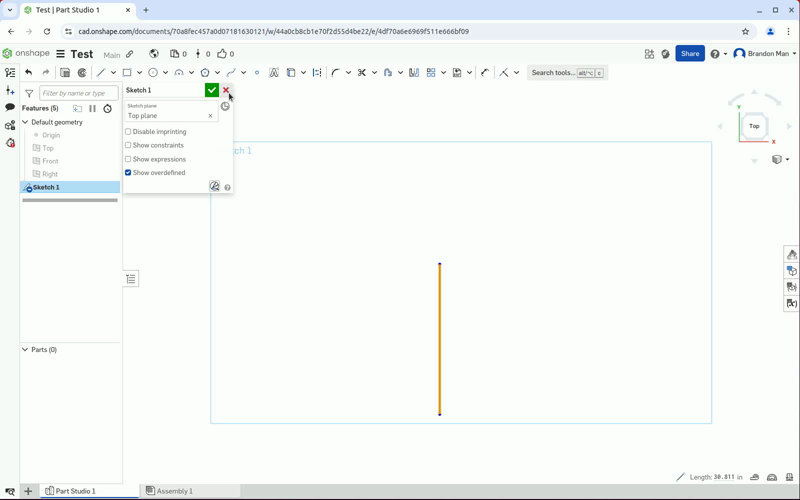
key(shift+h)
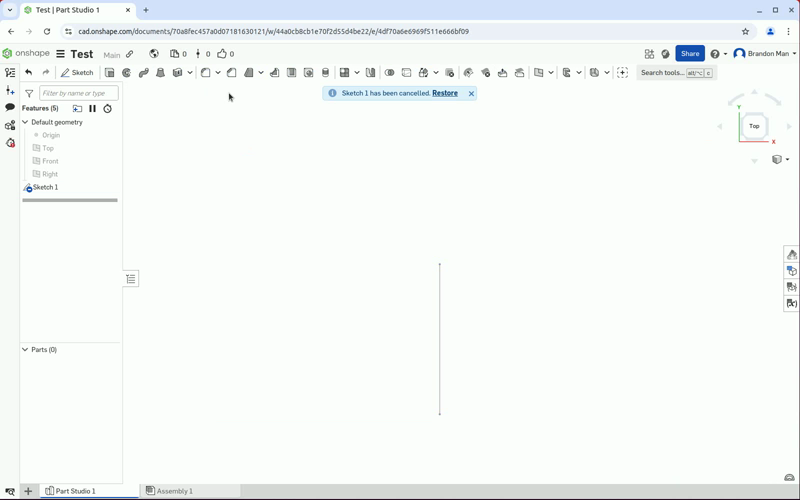
key(shift+s)
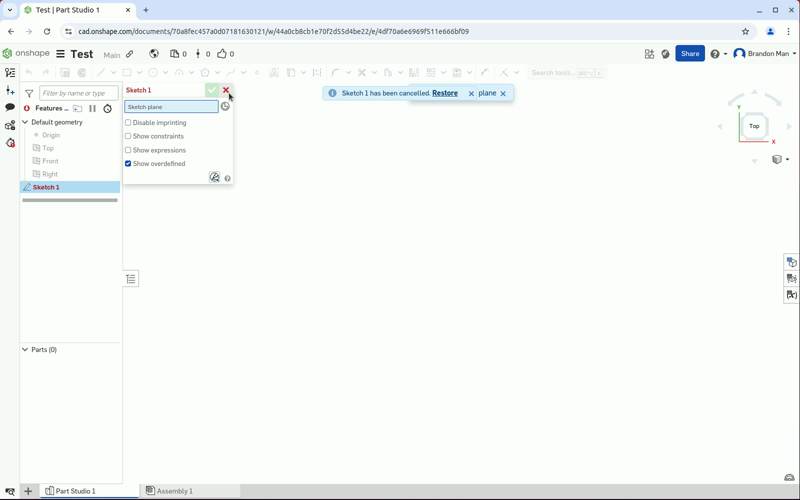
mouse_move(73, 150)
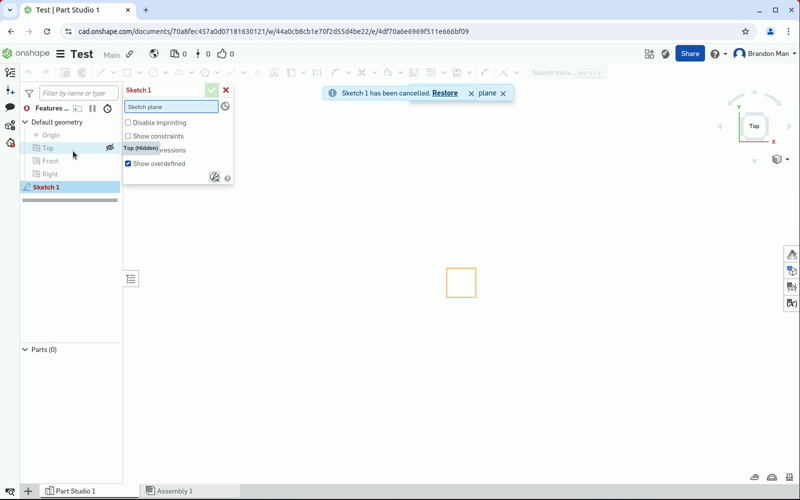
click(73, 150)
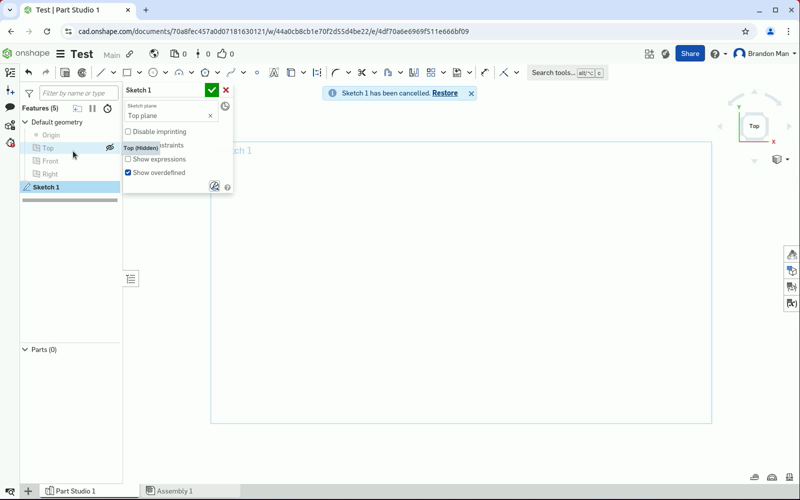
mouse_move(73, 352)
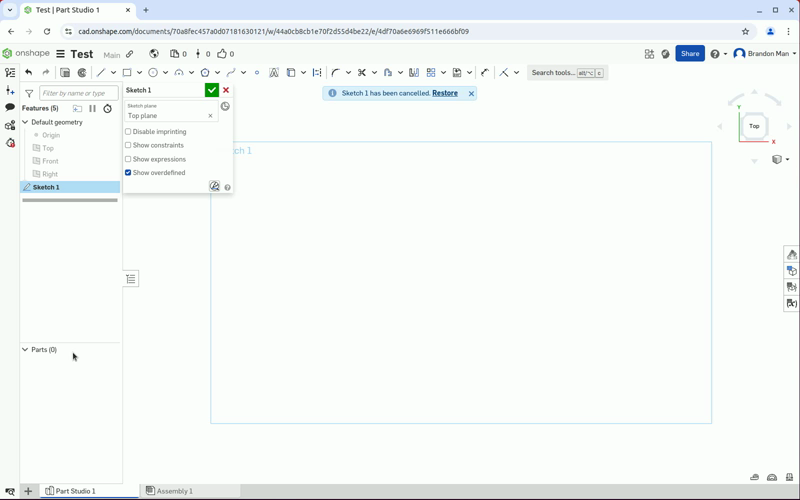
key(y)
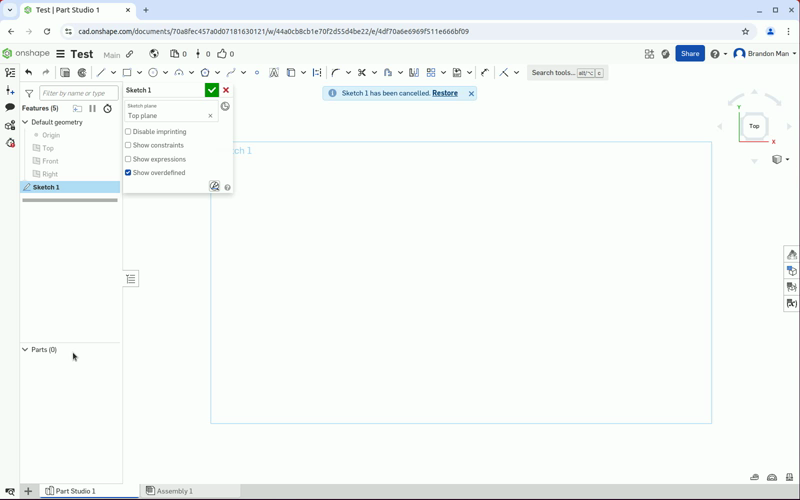
key(l)
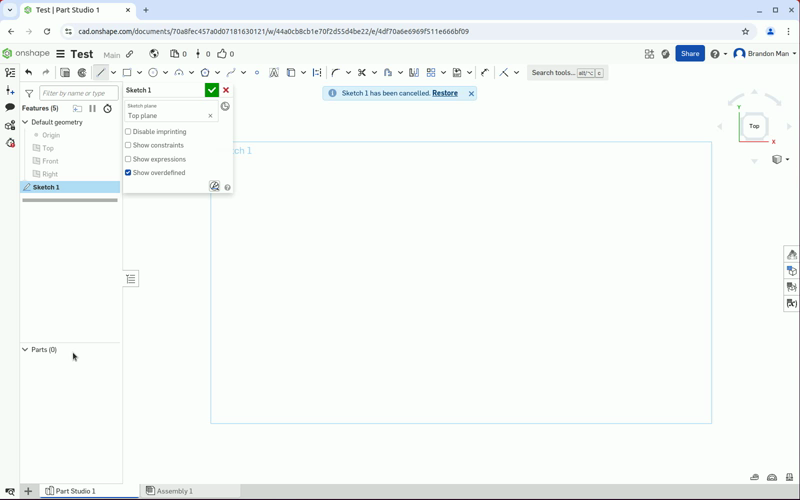
key_down(shift)
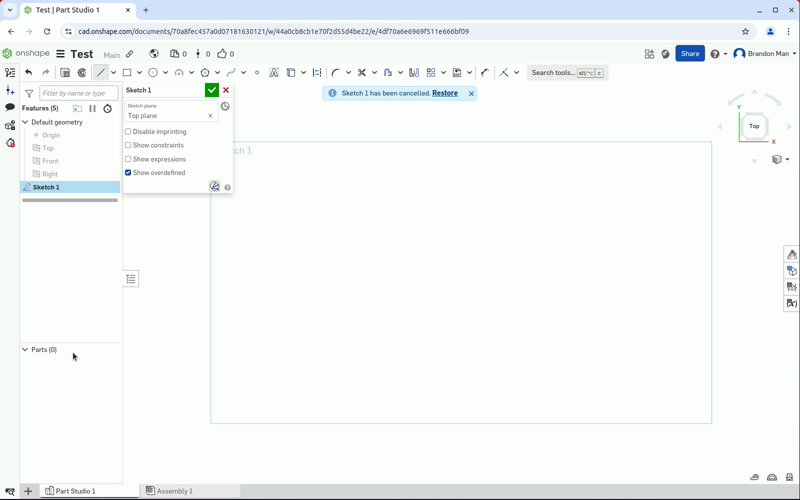
mouse_move(377, 328)
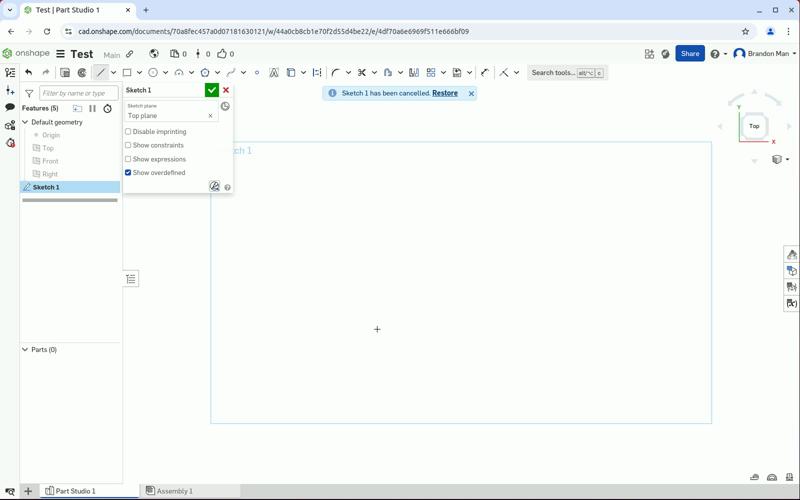
click(377, 328)
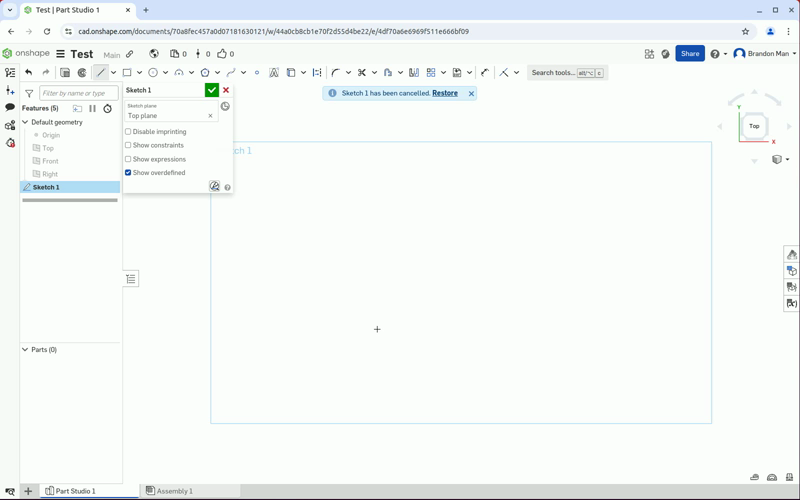
key_up(shift)
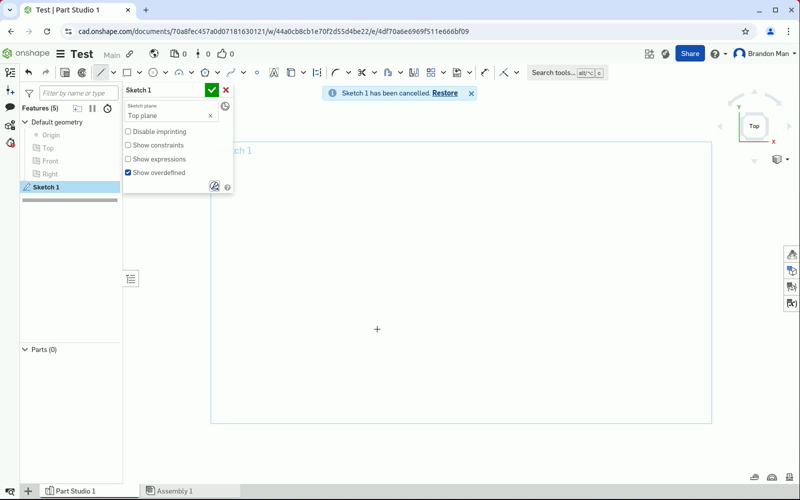
key_down(shift)
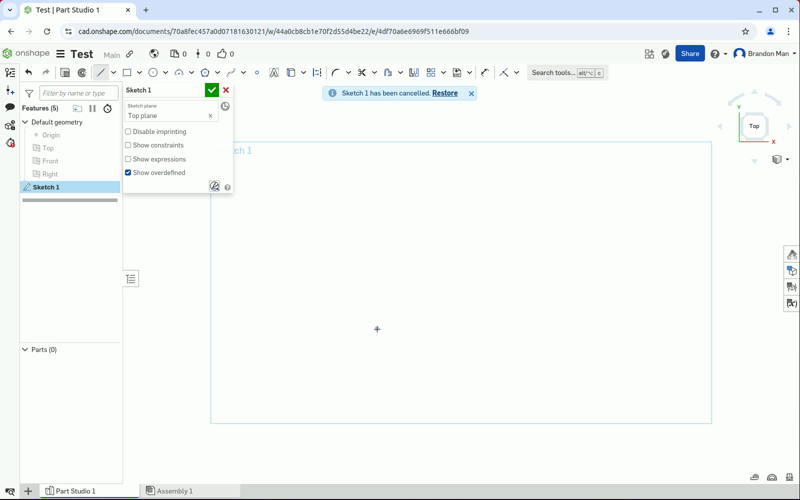
mouse_move(572, 328)
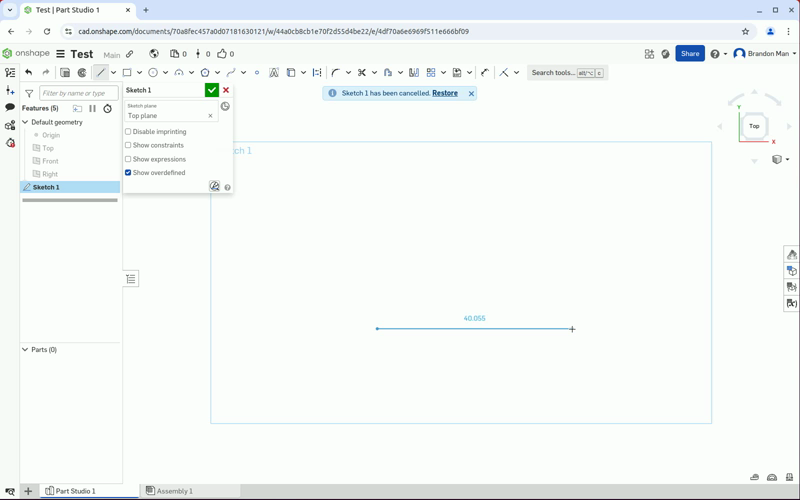
click(572, 328)
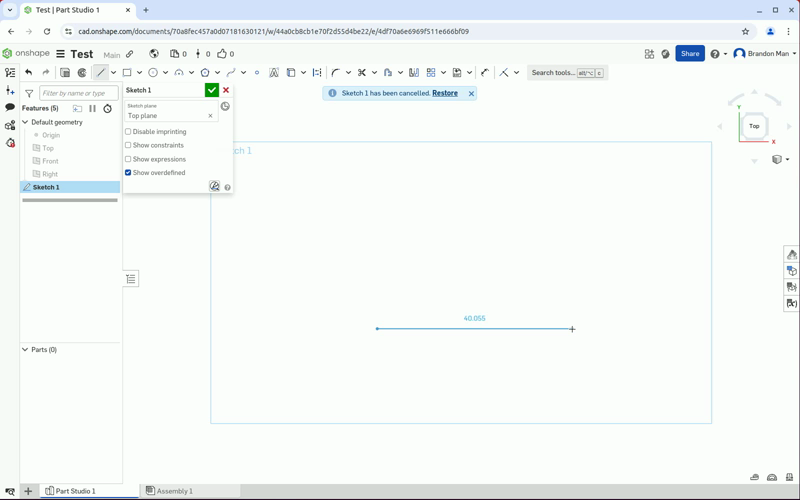
key_up(shift)
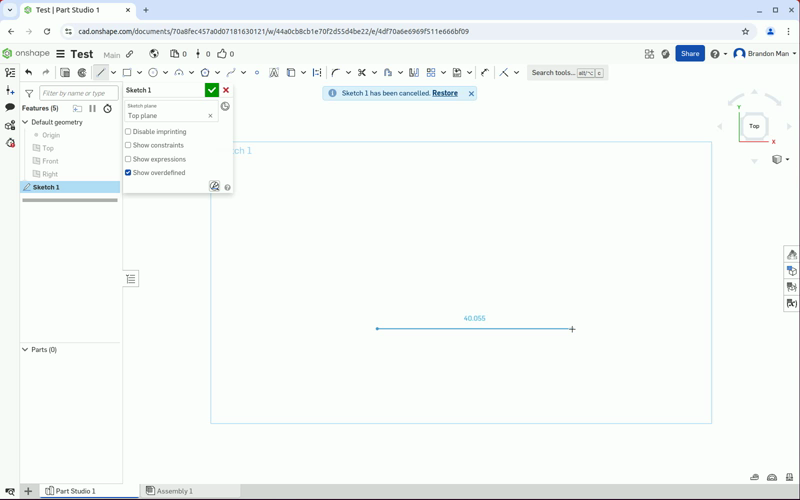
key_down(shift)
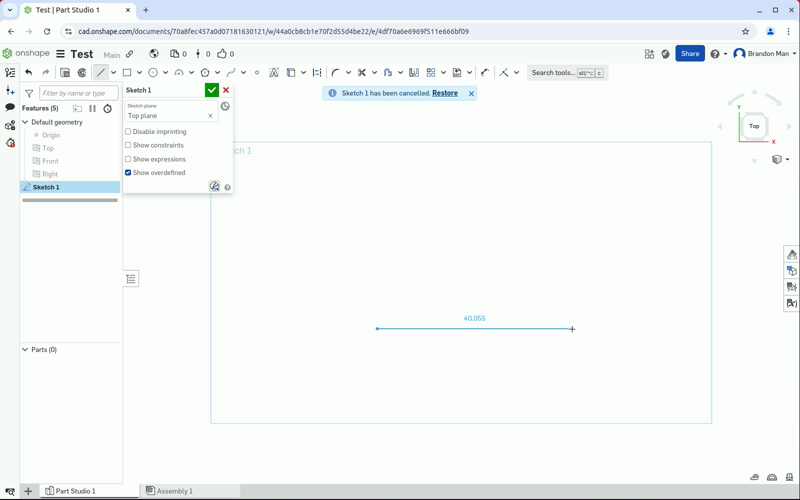
mouse_move(572, 183)
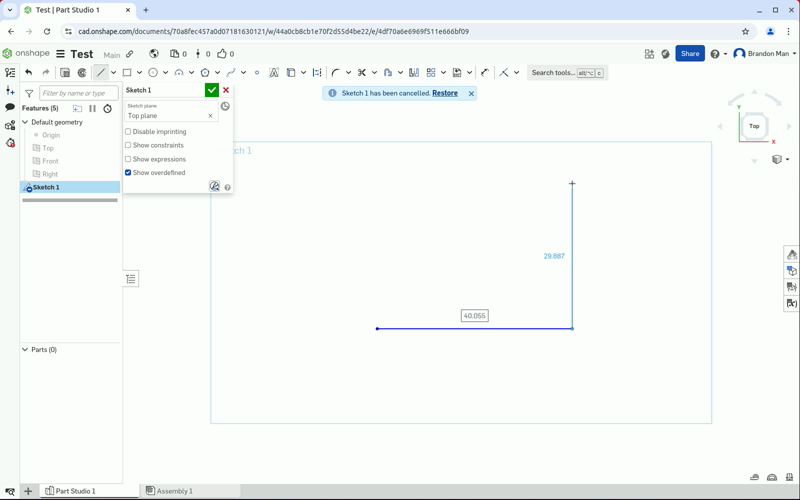
click(572, 183)
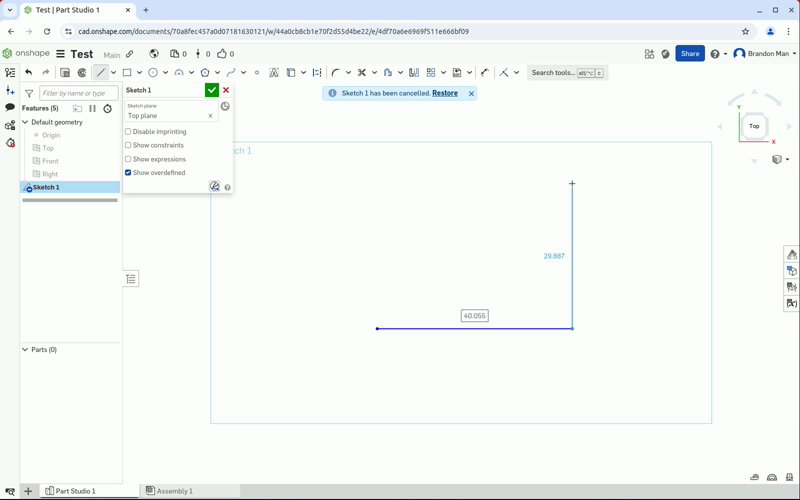
key_up(shift)
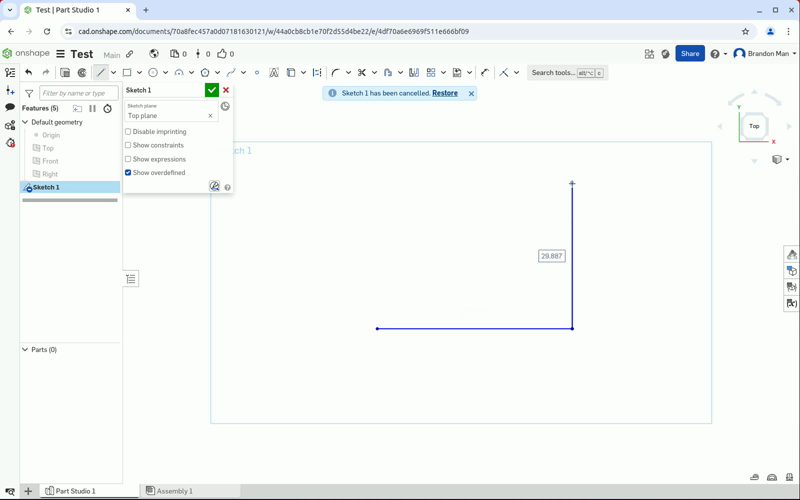
key_down(shift)
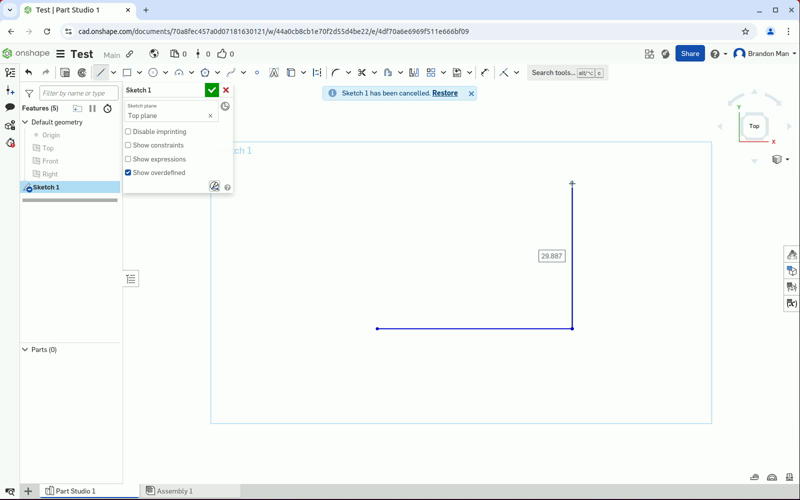
mouse_move(377, 183)
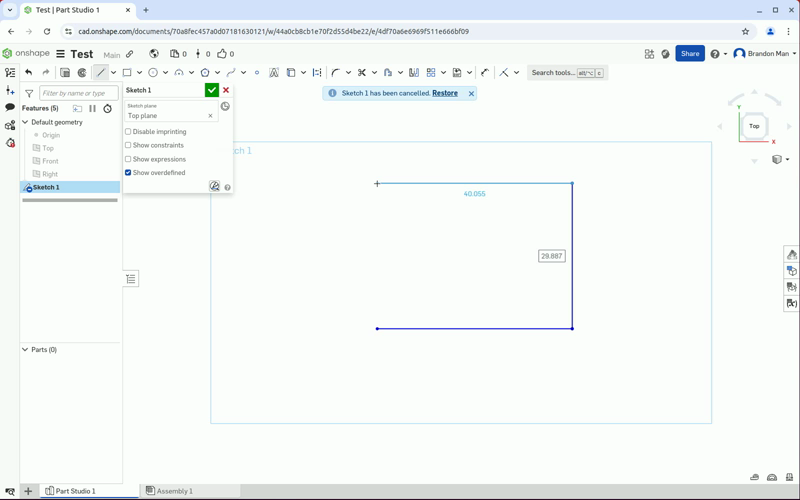
click(377, 183)
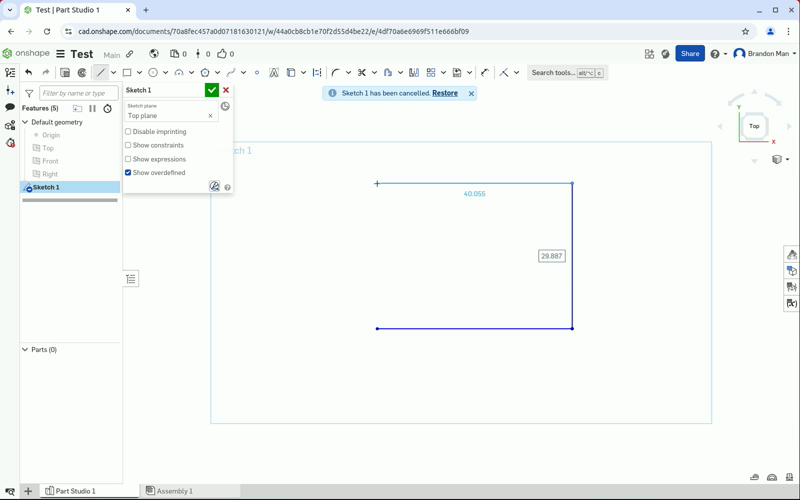
key_up(shift)
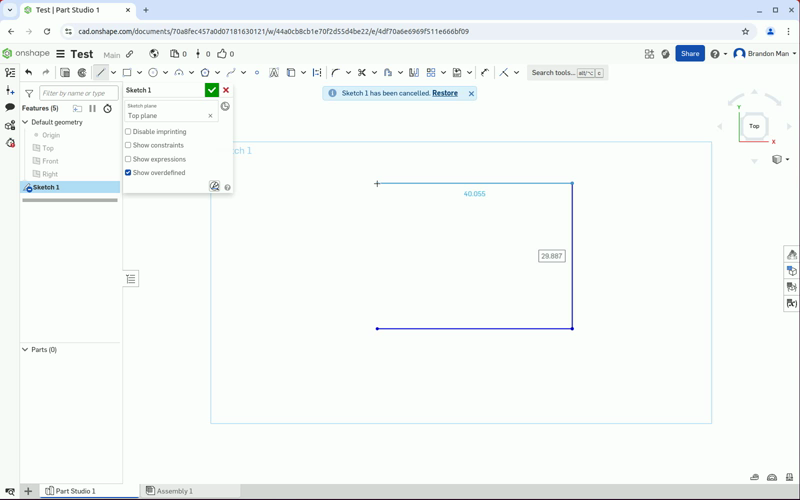
key_down(shift)
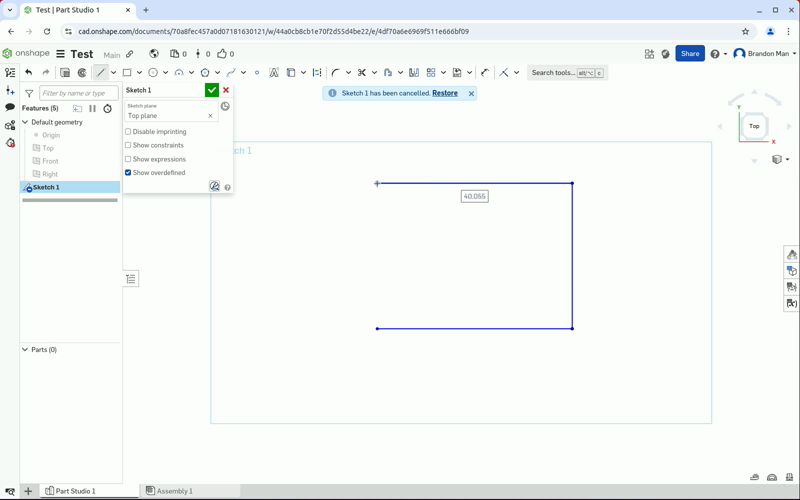
mouse_move(377, 328)
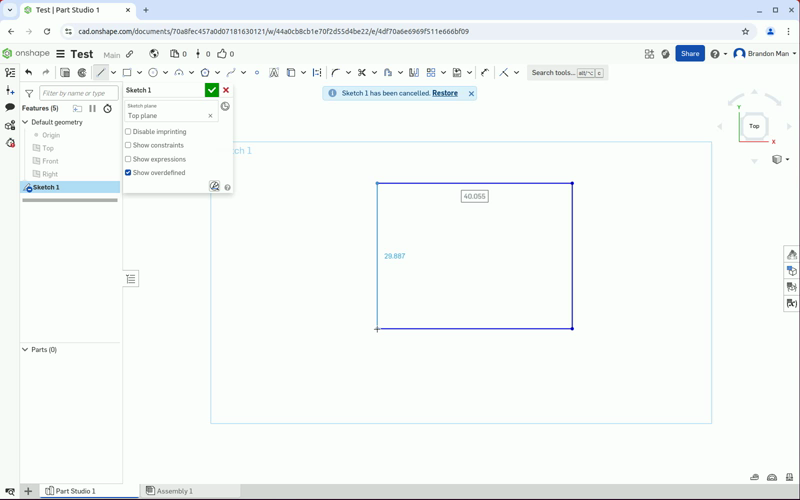
key_up(shift)
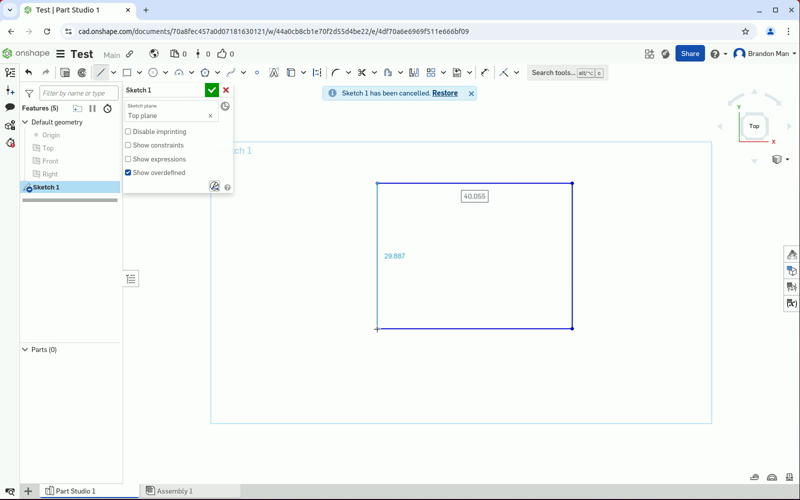
click(377, 328)
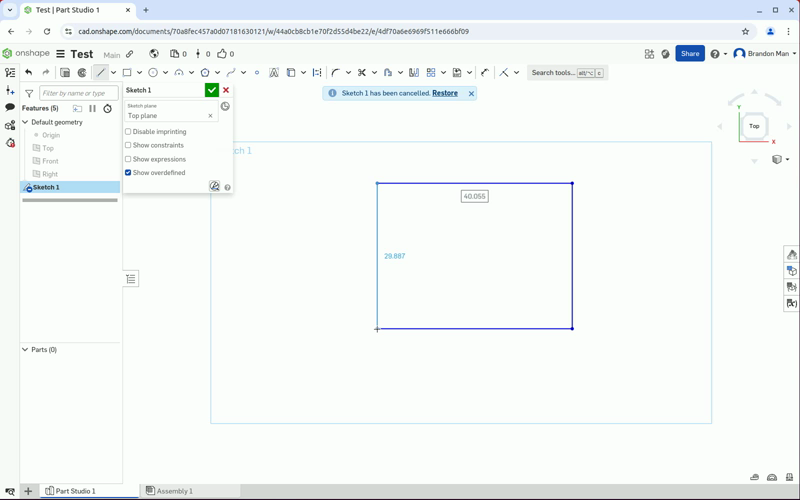
key(esc)
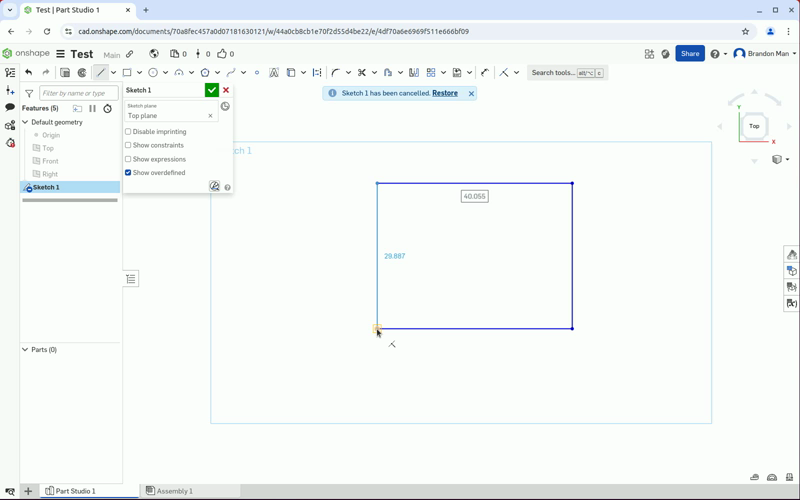
mouse_move(534, 226)
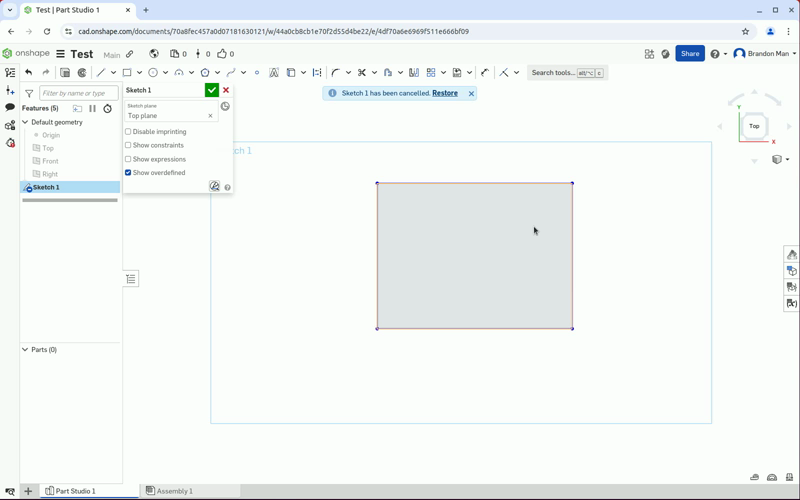
click(534, 226)
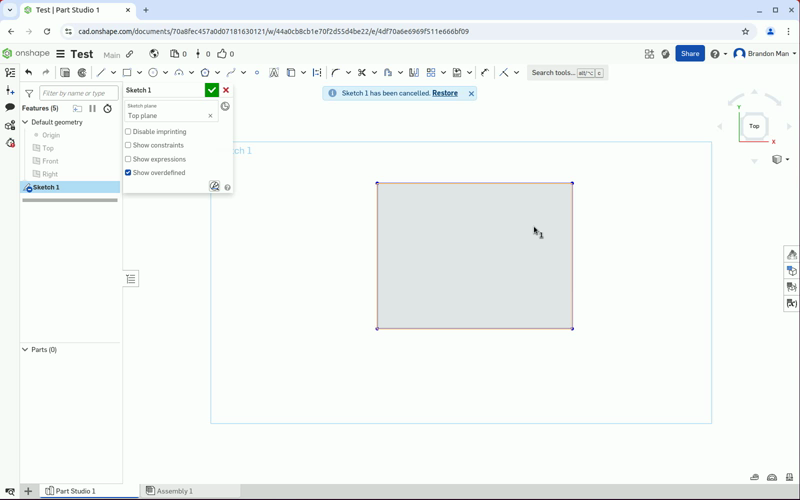
mouse_move(73, 352)
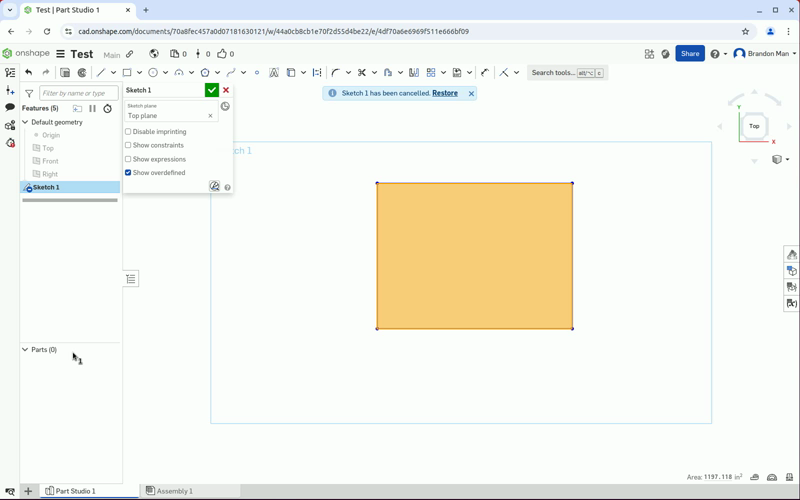
key(shift+y)
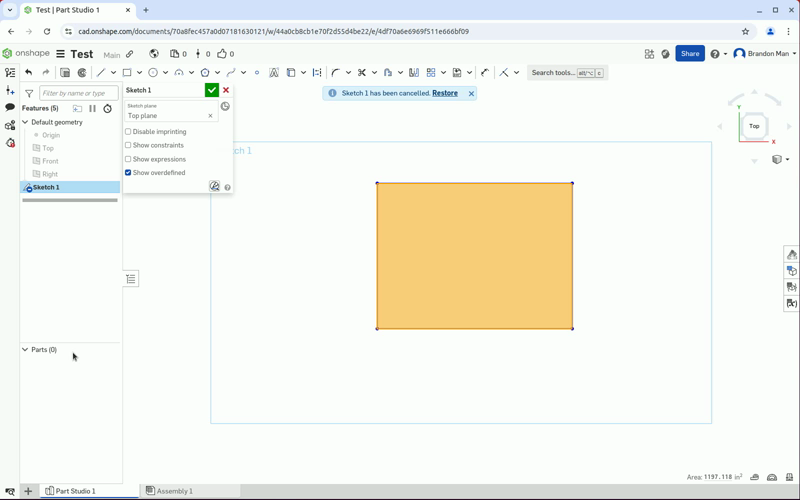
key(shift+e)
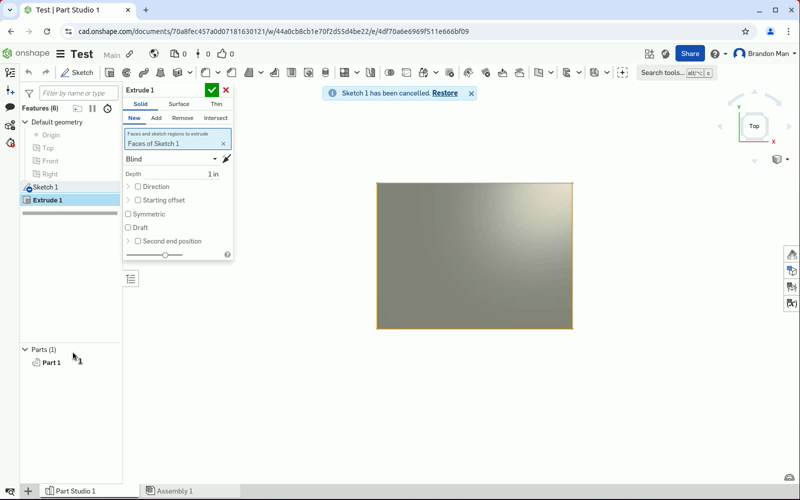
mouse_move(143, 106)
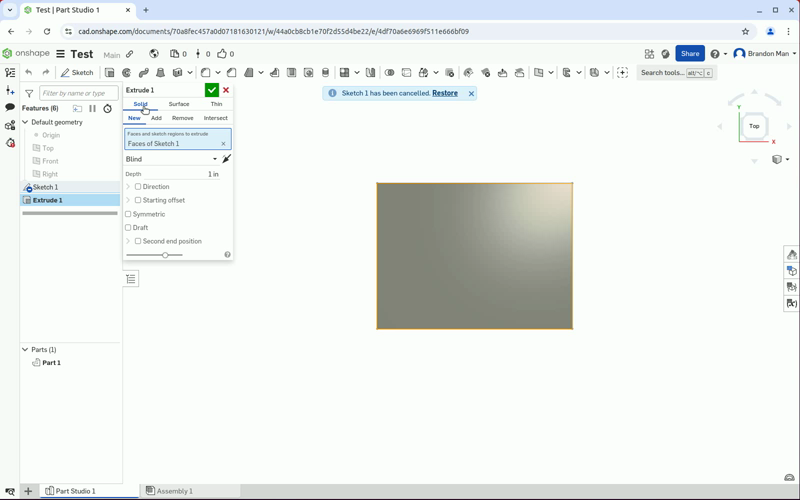
click(143, 106)
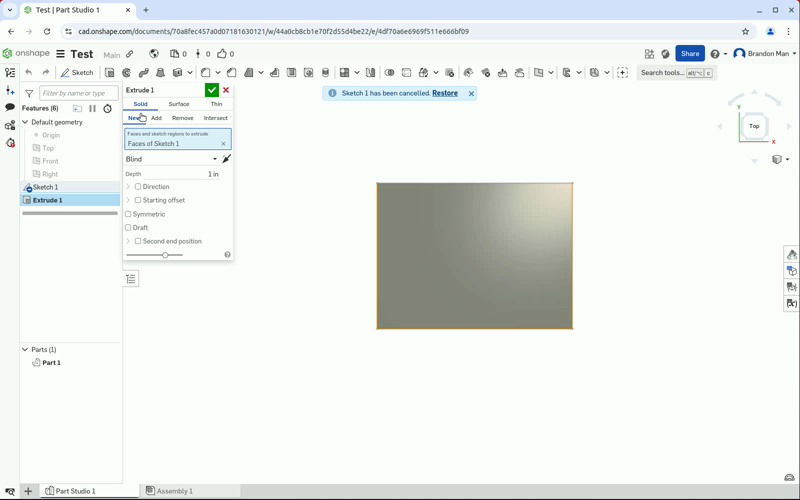
mouse_move(137, 120)
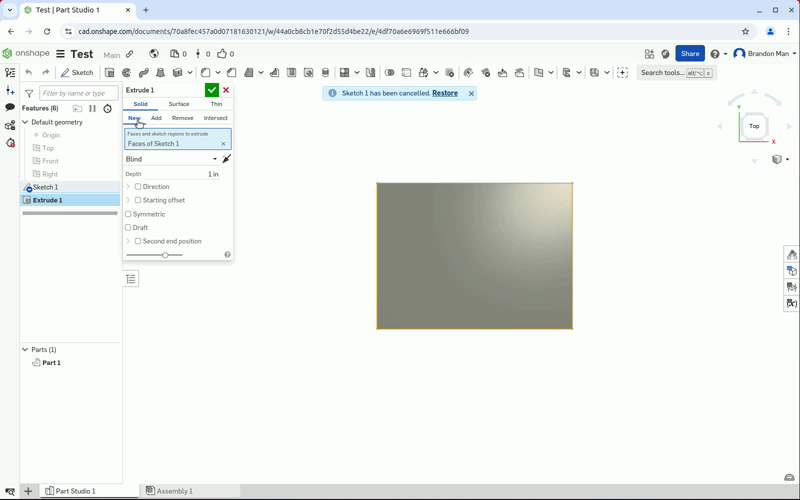
click(137, 120)
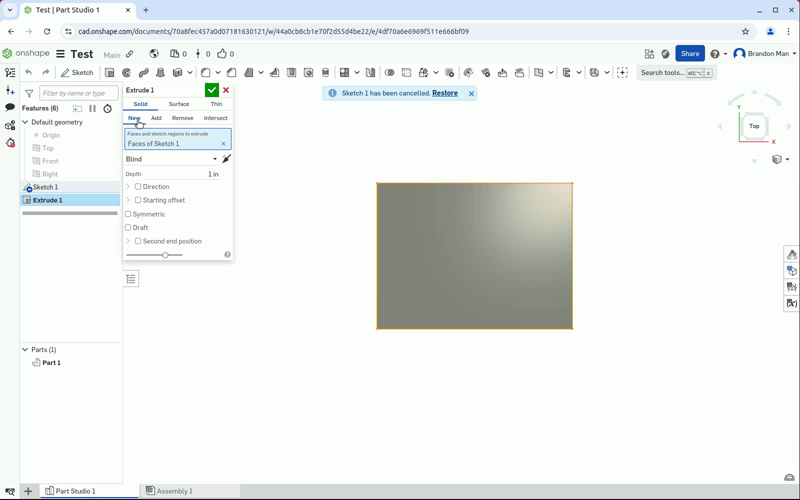
key(tab, 4)
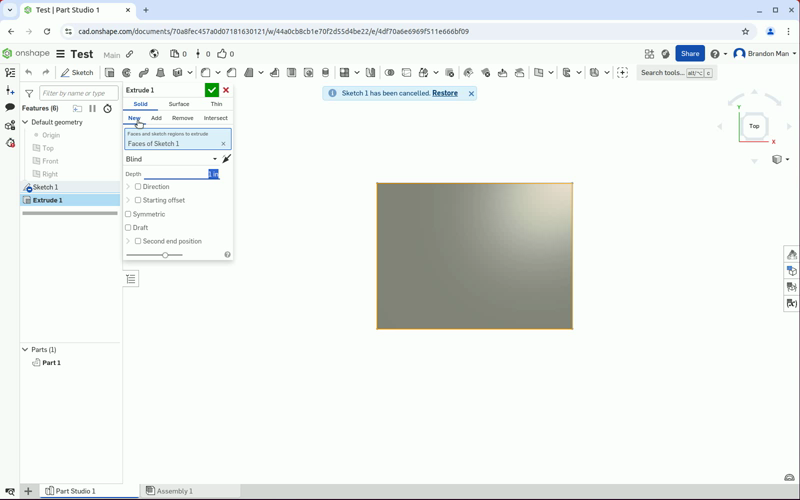
text(10.11)
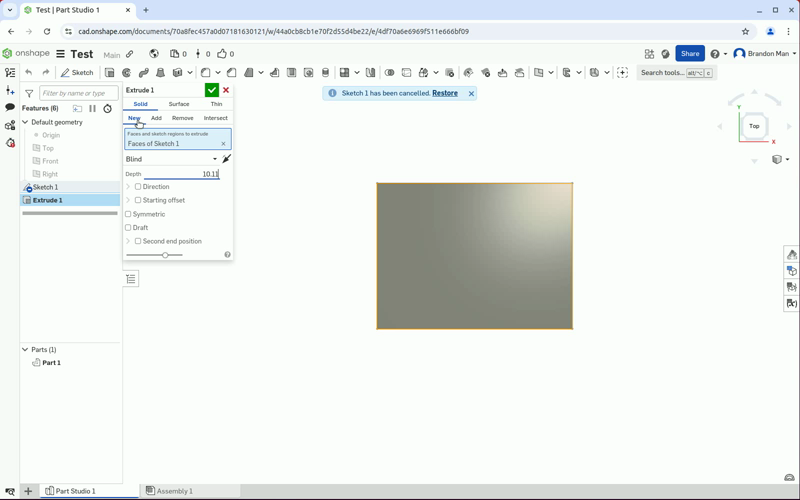
key(enter)
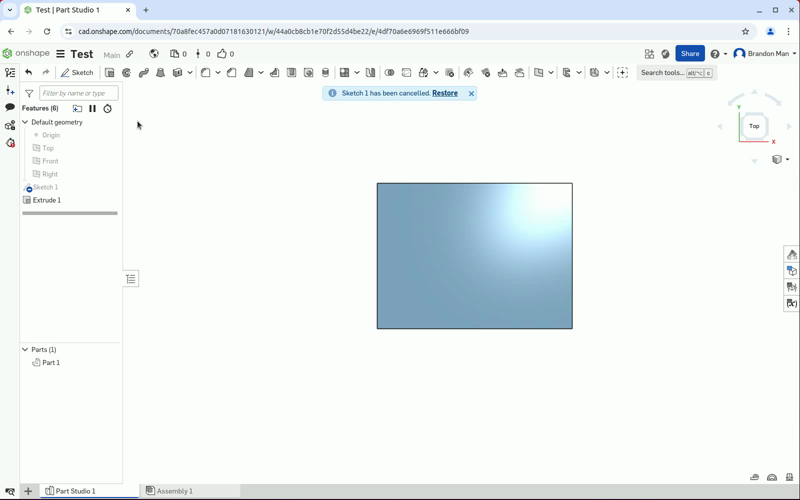
key(shift+h)
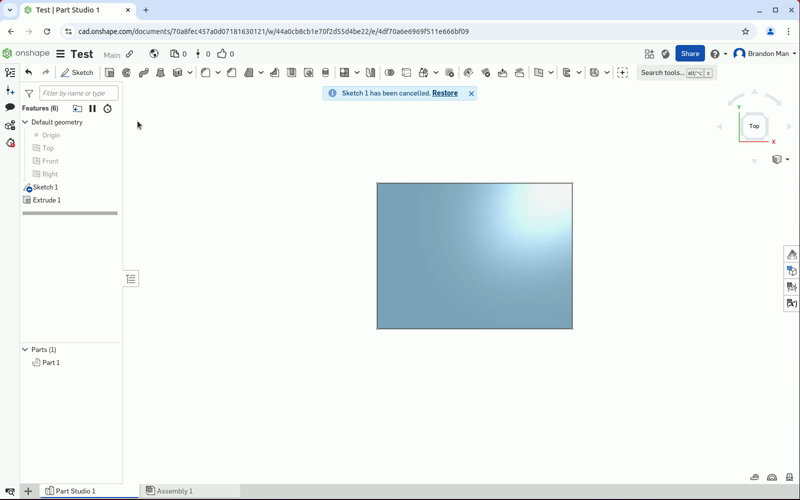
key(shift+h)
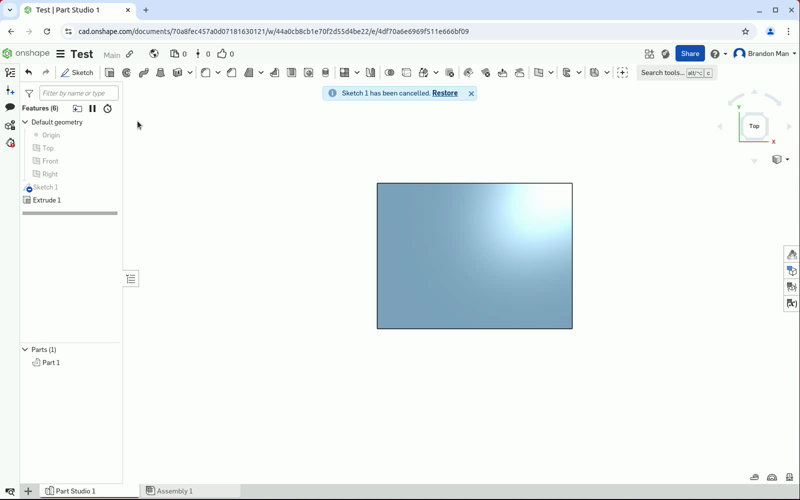
mouse_move(73, 189)
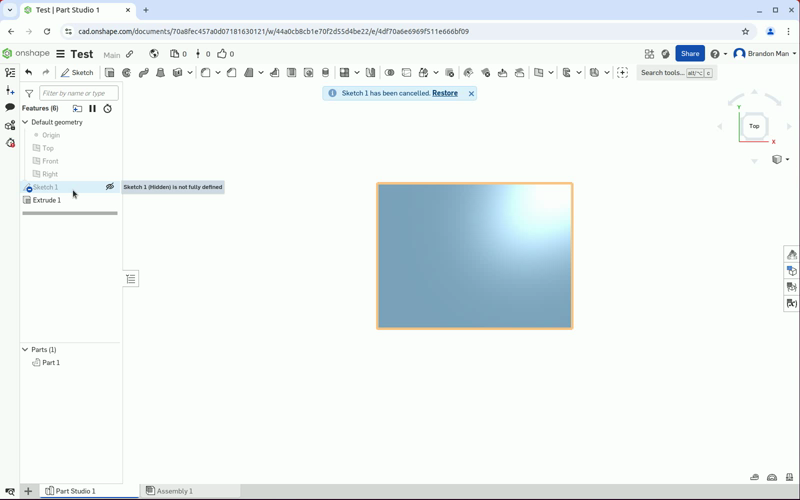
click(73, 189)
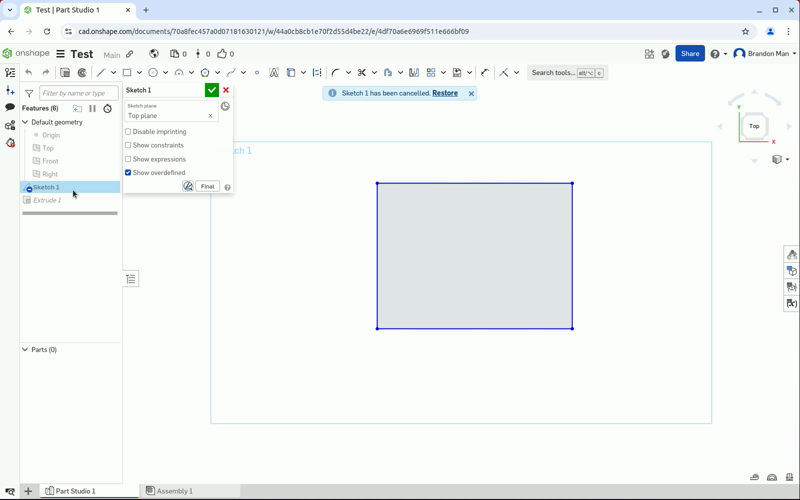
mouse_move(229, 92)
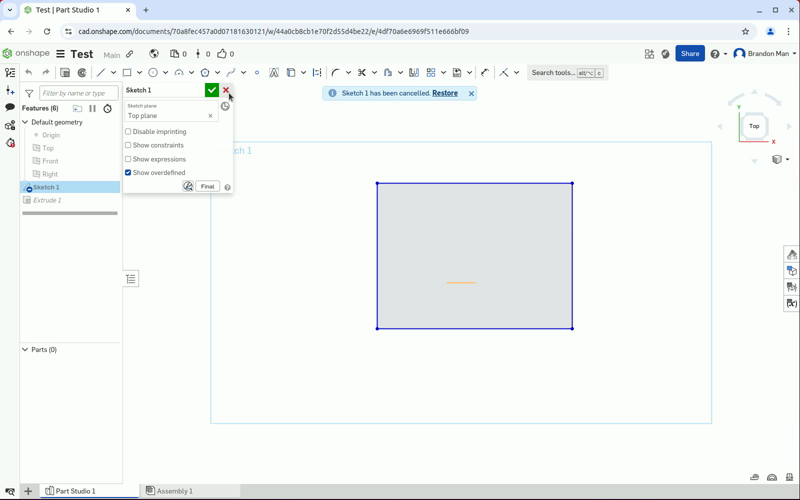
click(229, 92)
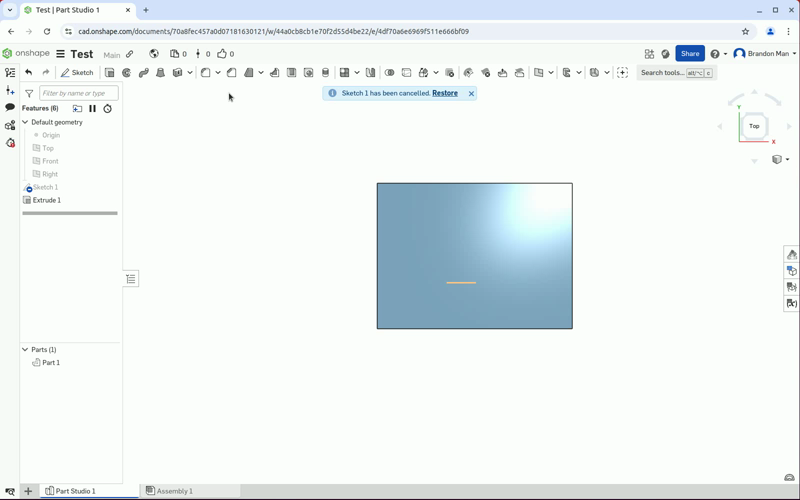
mouse_move(541, 75)
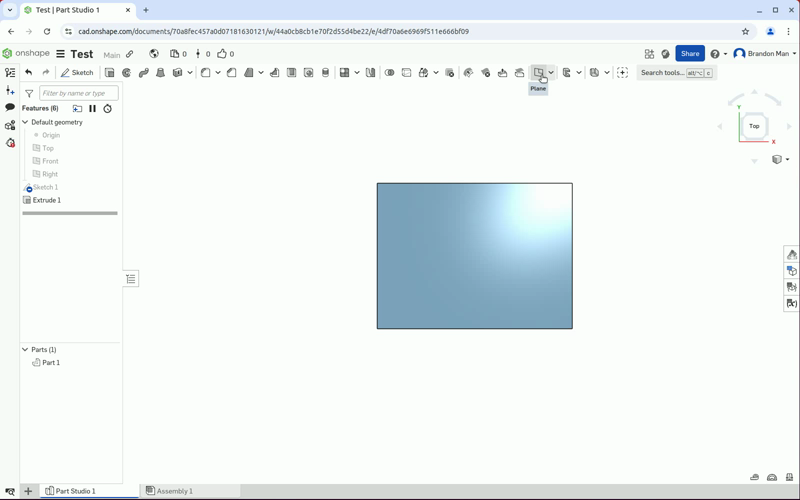
click(541, 75)
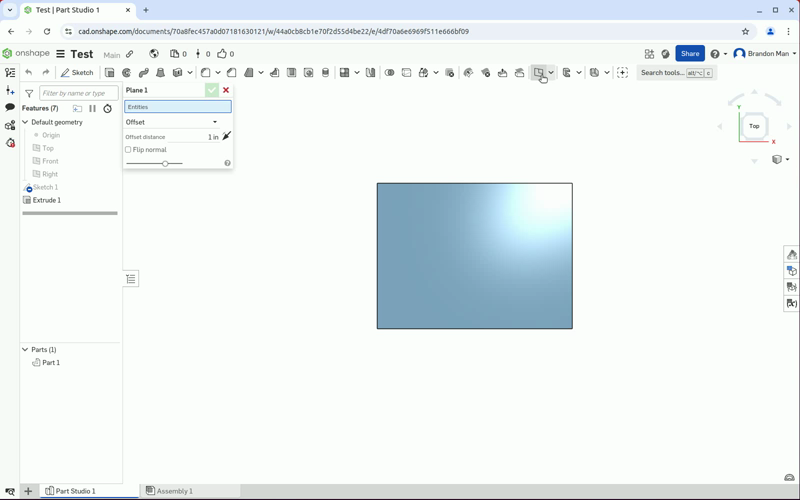
mouse_move(73, 150)
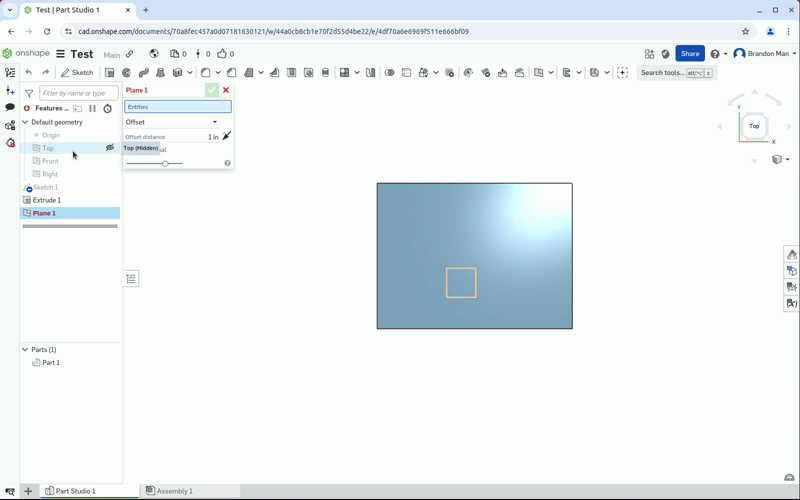
click(73, 150)
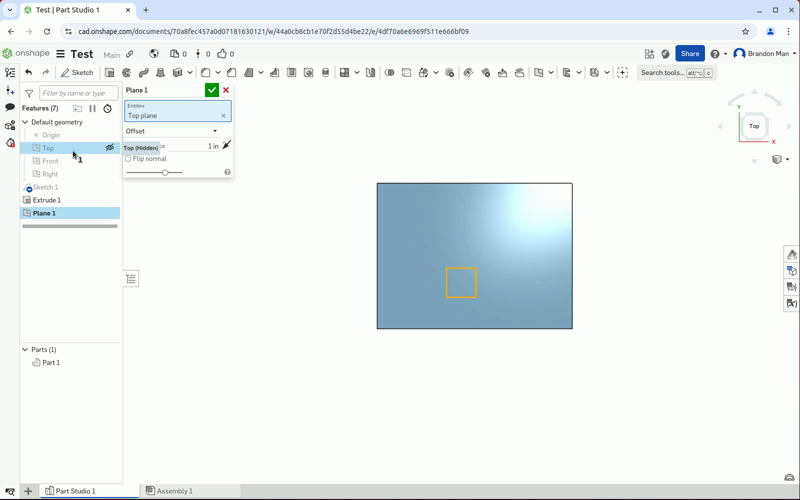
key(tab, 2)
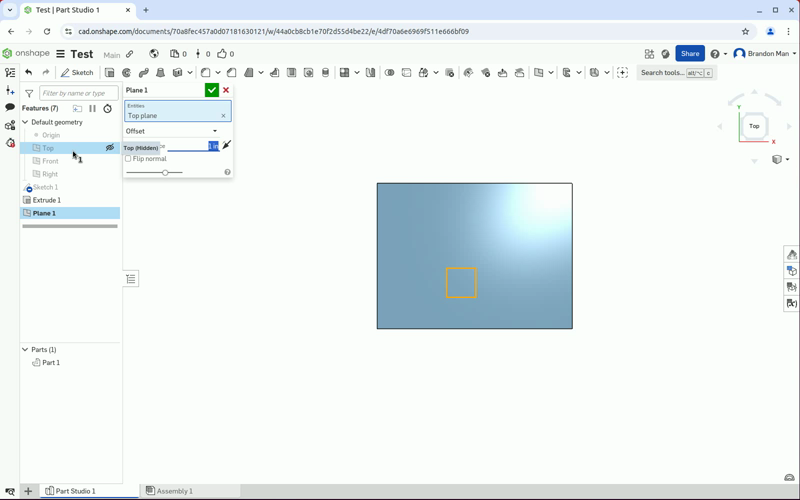
text(10.106)
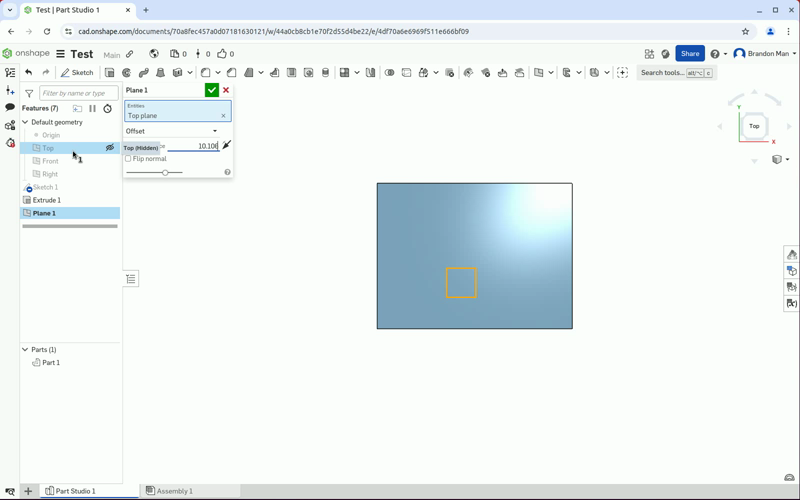
key(enter, 2)
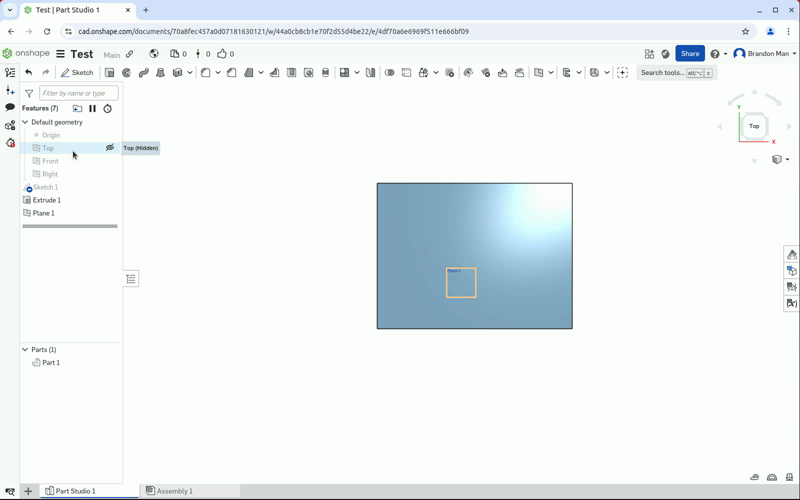
key(shift+s)
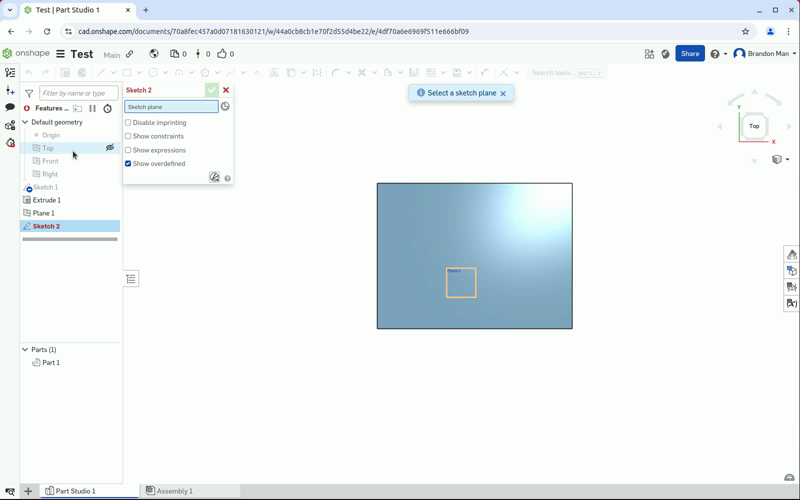
mouse_move(73, 215)
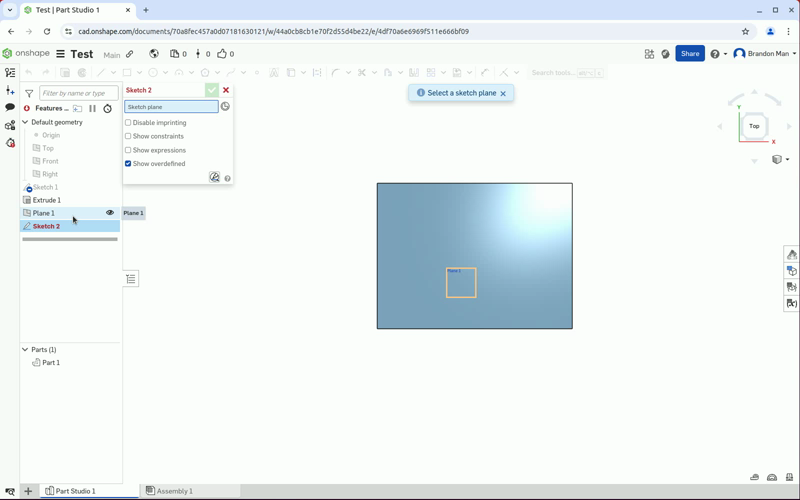
click(73, 215)
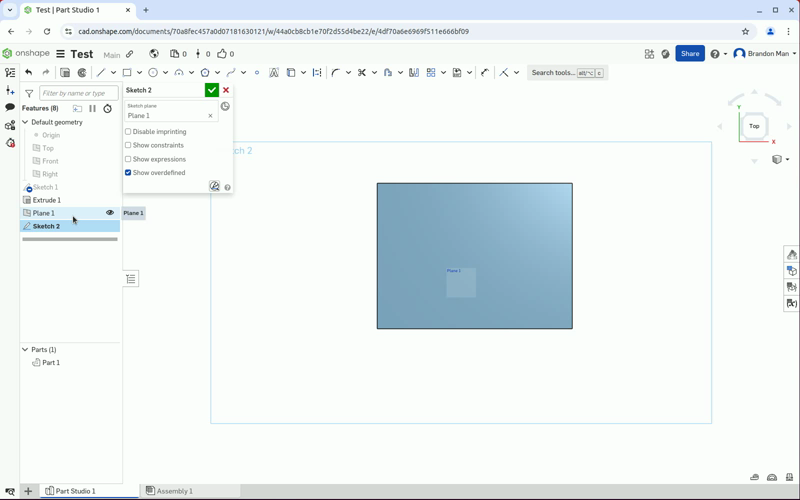
mouse_move(73, 352)
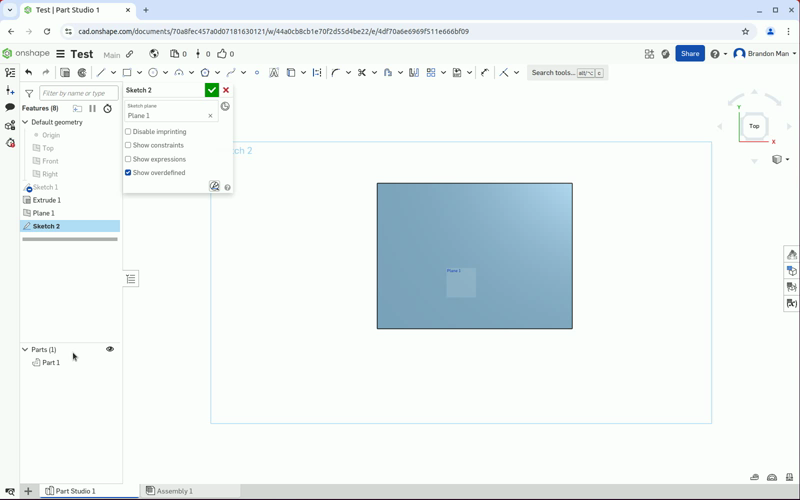
key(y)
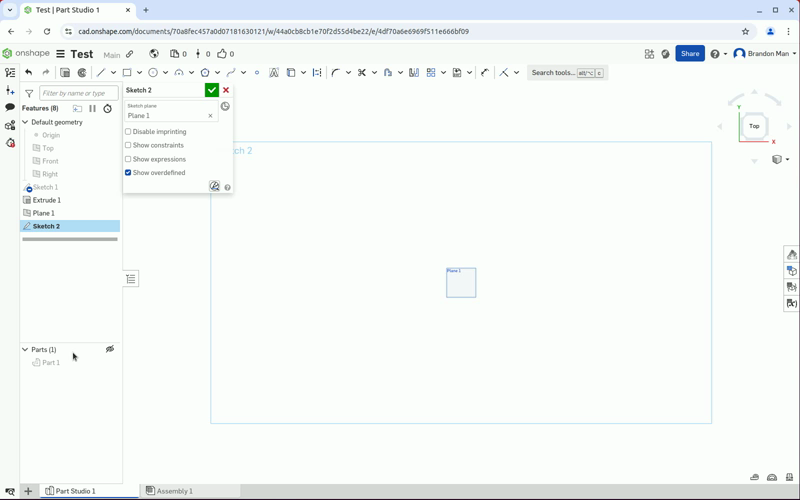
key(l)
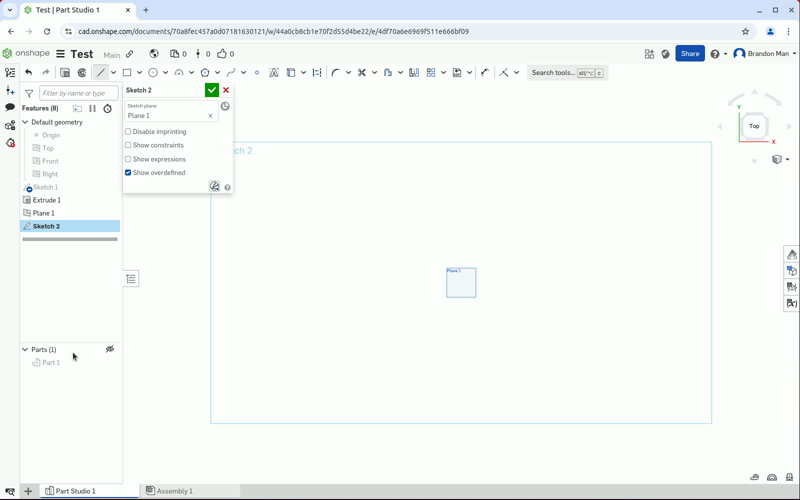
key_down(shift)
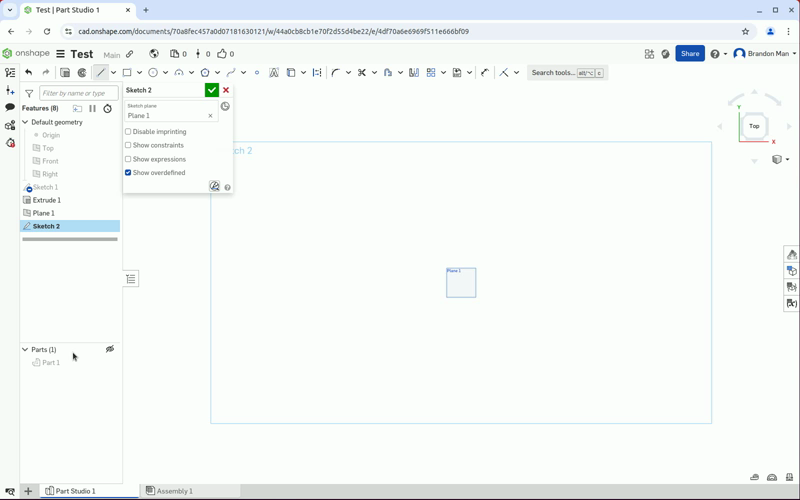
mouse_move(524, 328)
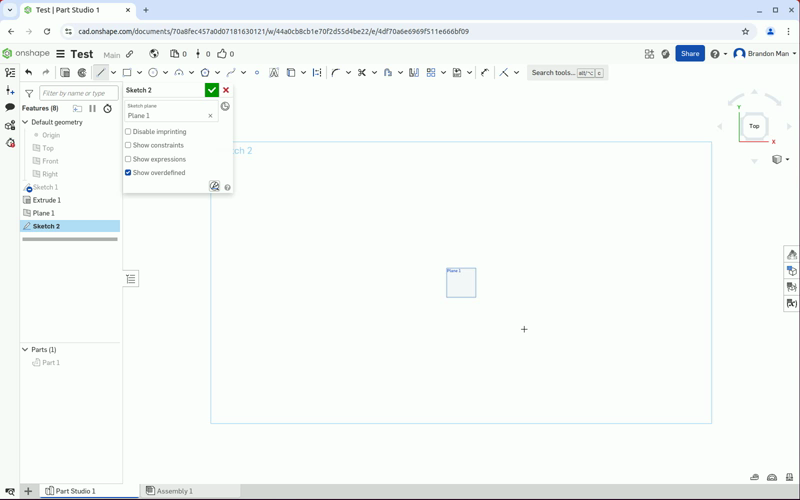
click(524, 328)
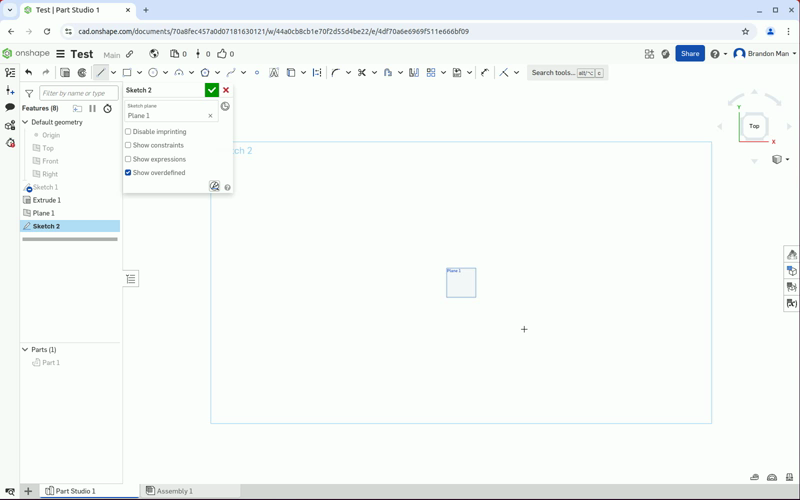
key_up(shift)
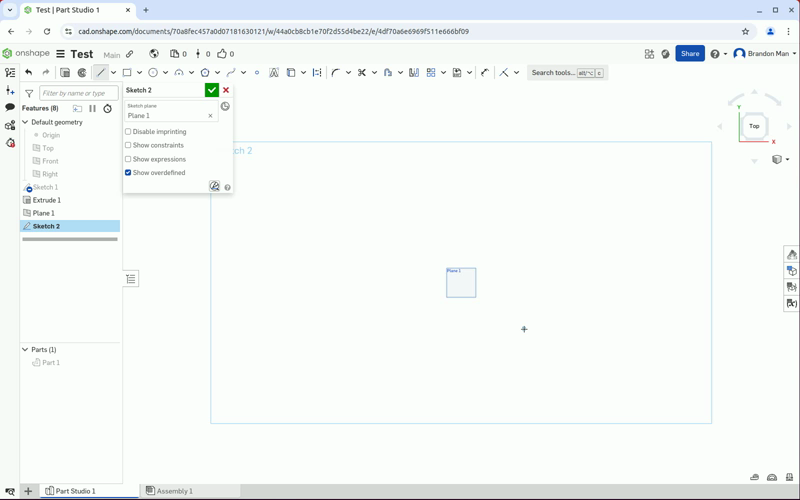
key_down(shift)
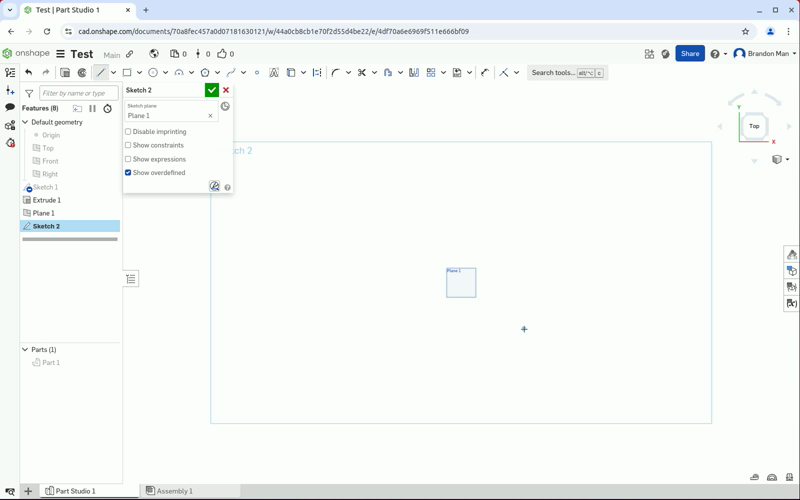
mouse_move(554, 328)
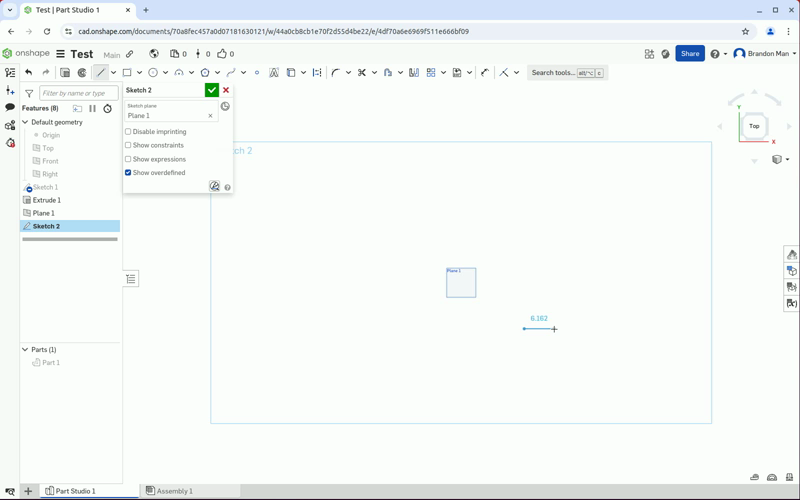
mouse_move(573, 328)
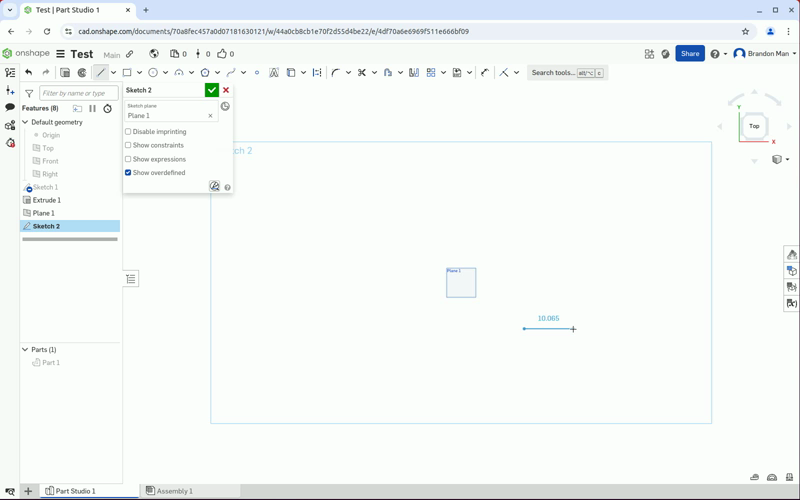
click(573, 328)
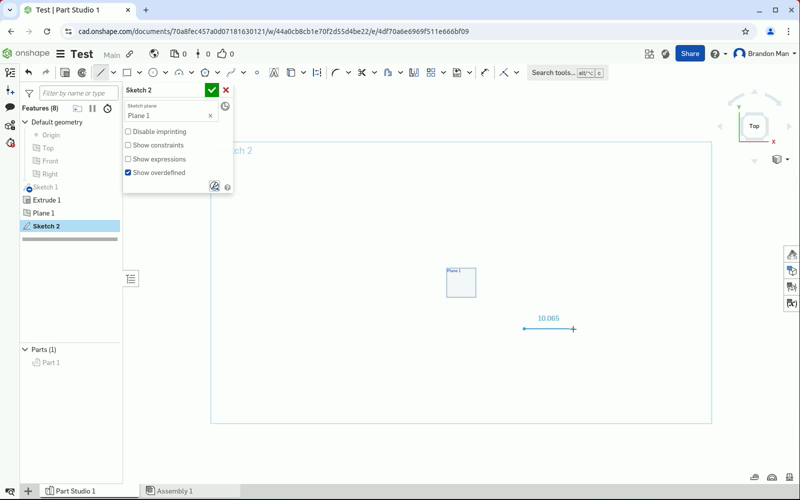
key_up(shift)
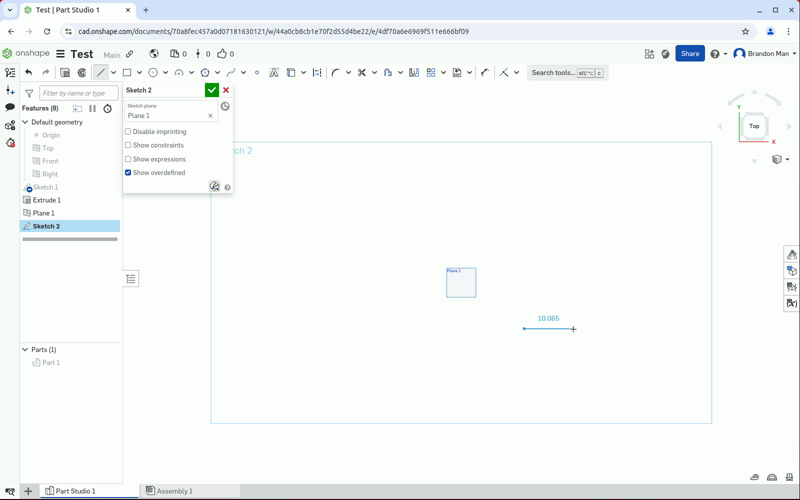
key_down(shift)
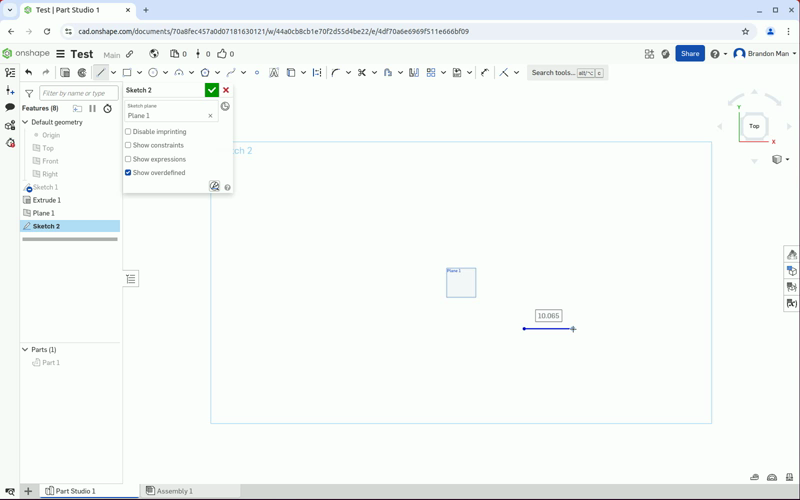
mouse_move(573, 254)
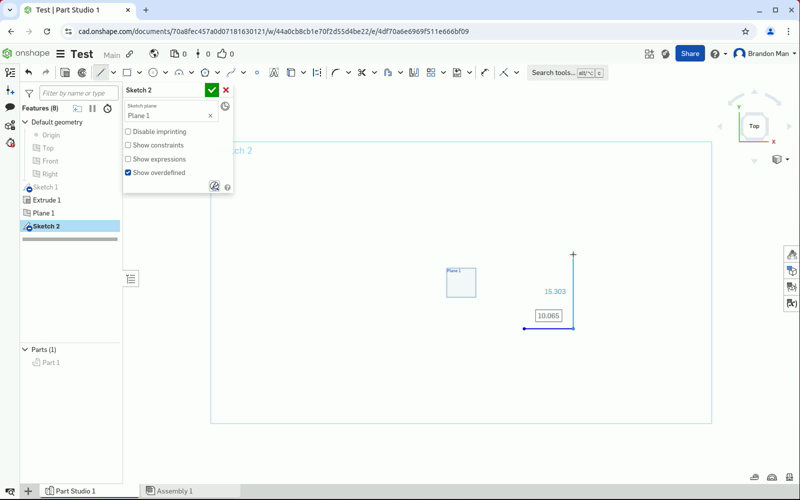
click(573, 254)
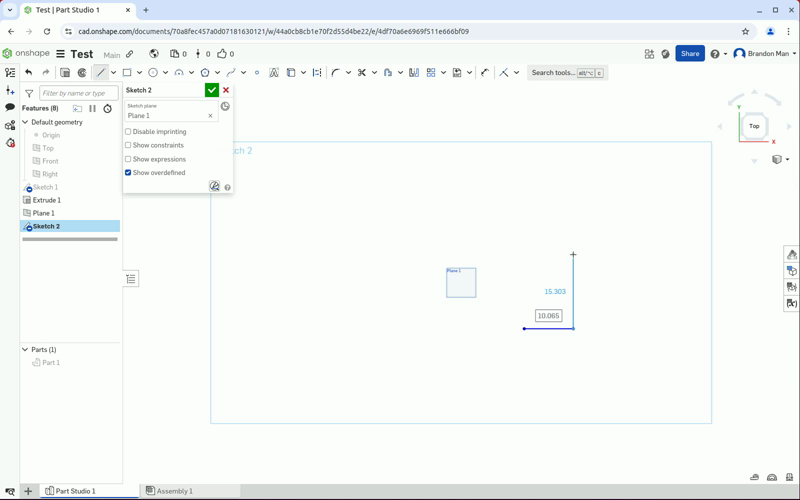
key_up(shift)
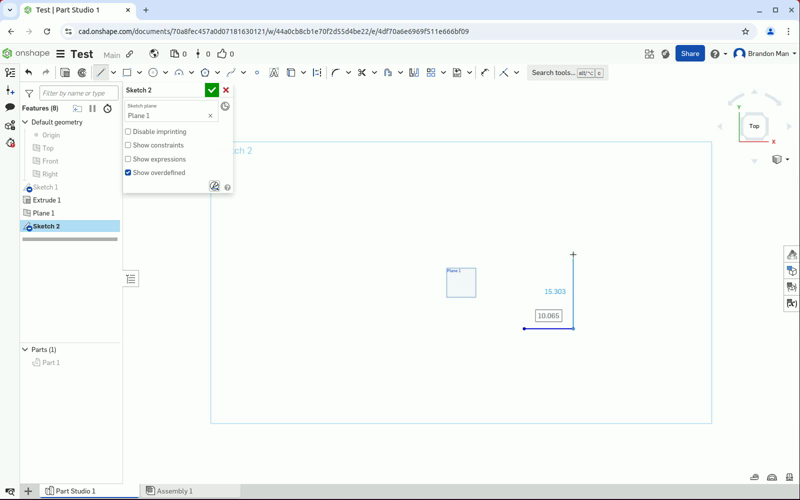
key_down(shift)
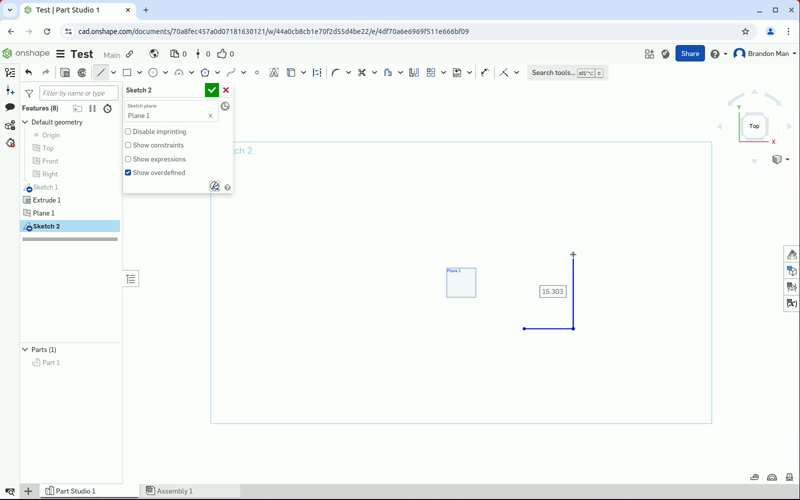
mouse_move(524, 328)
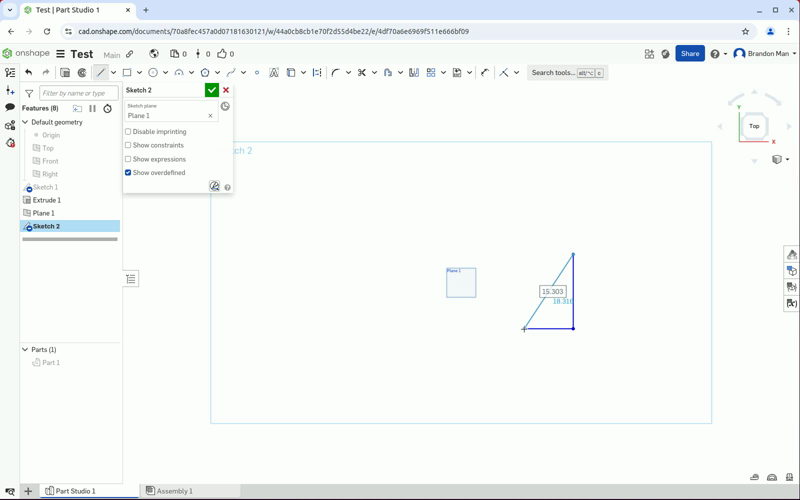
key_up(shift)
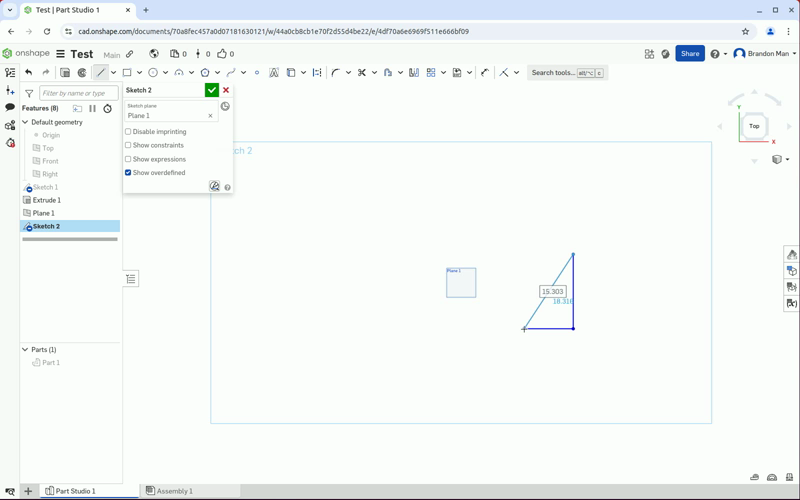
click(524, 328)
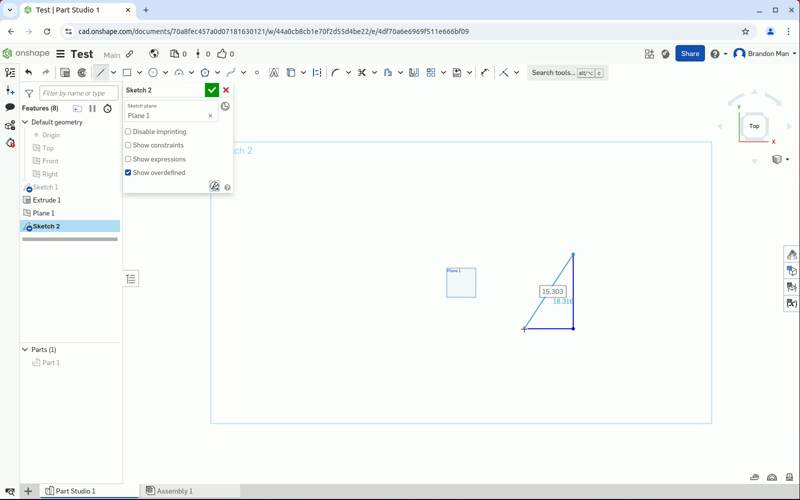
key(esc)
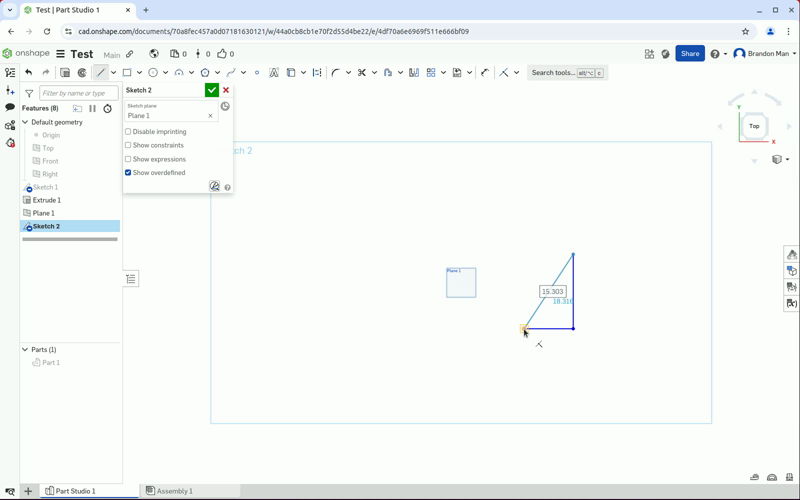
mouse_move(558, 287)
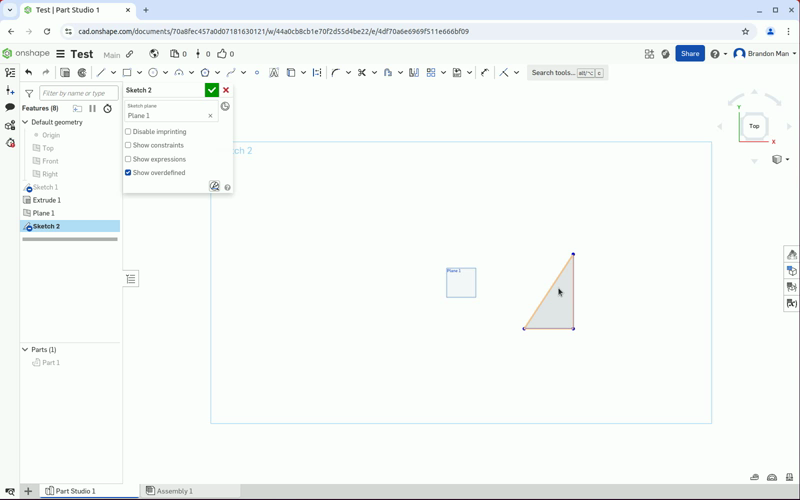
click(558, 287)
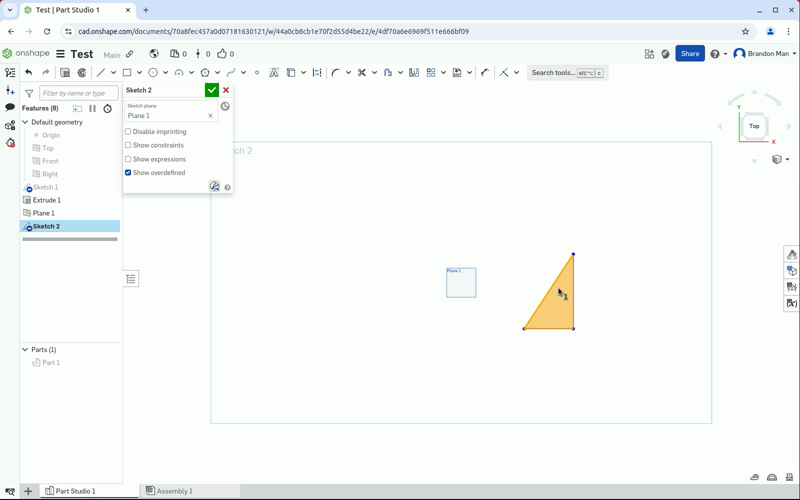
mouse_move(73, 352)
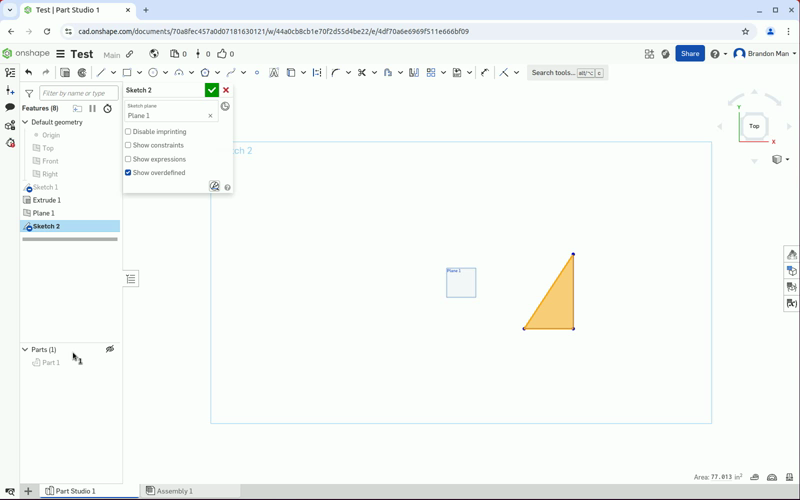
key(shift+y)
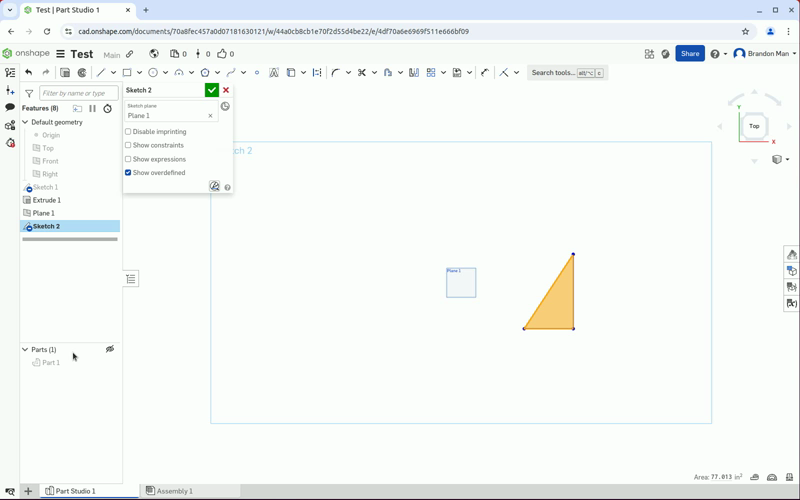
key(shift+e)
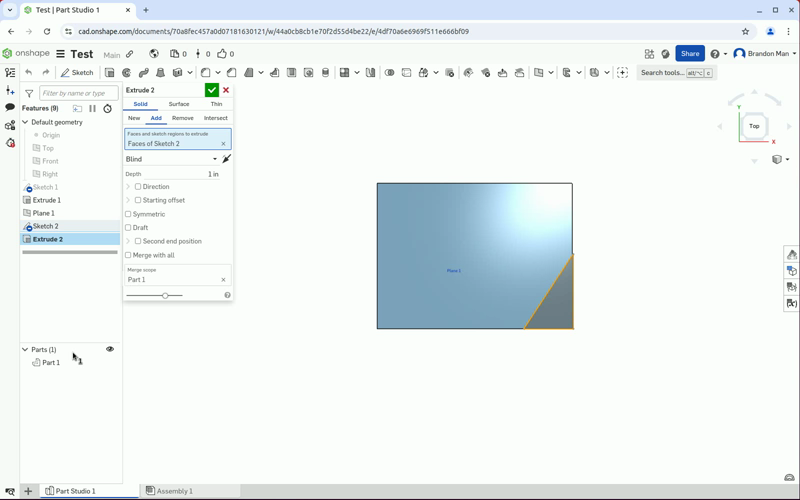
mouse_move(143, 106)
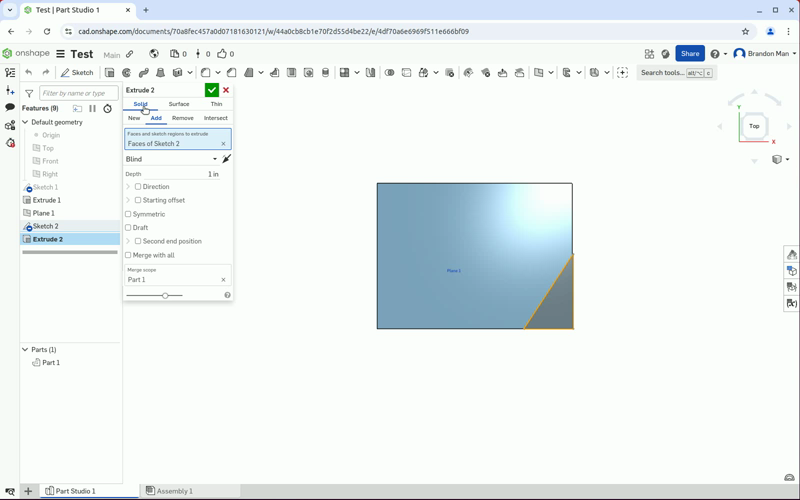
click(143, 106)
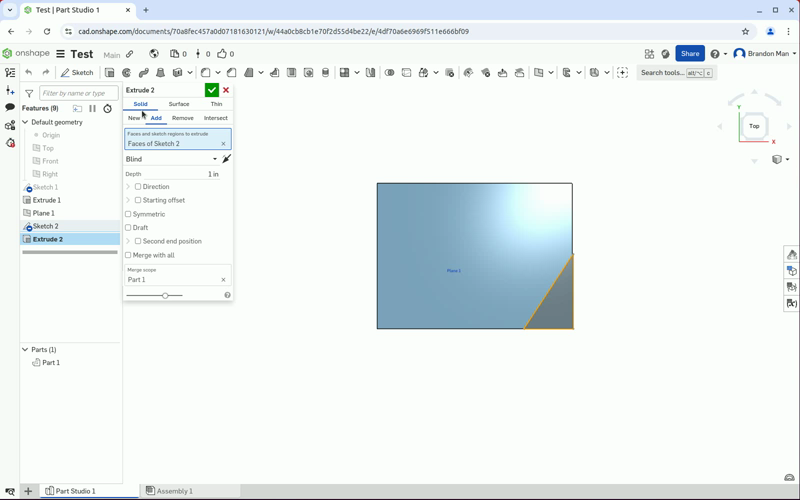
mouse_move(137, 120)
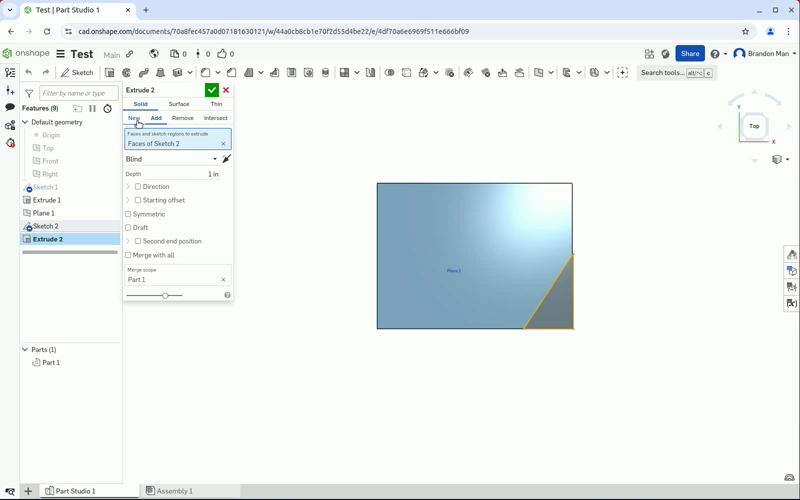
click(137, 120)
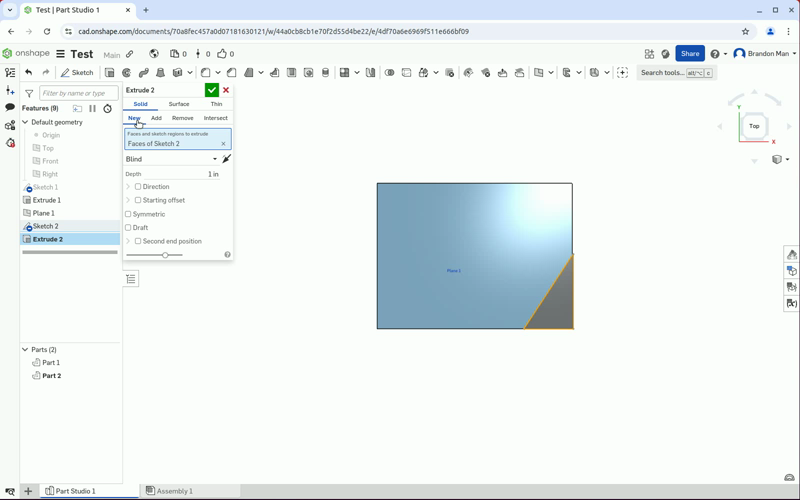
key(tab, 4)
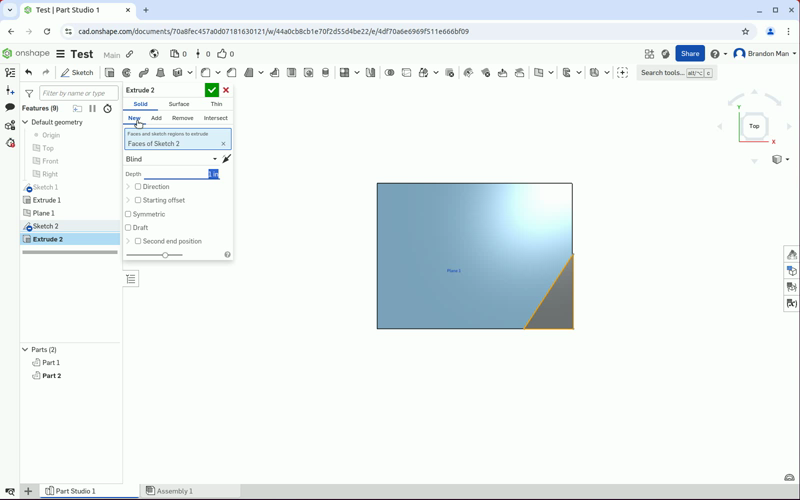
text(10.11)
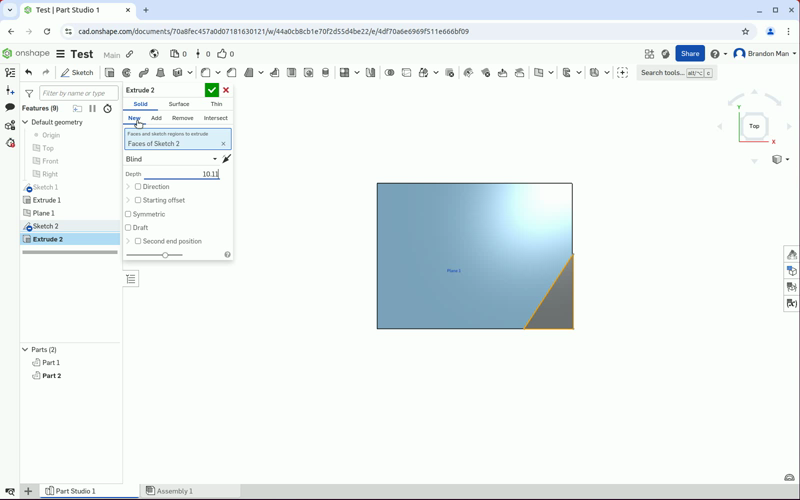
key(enter)
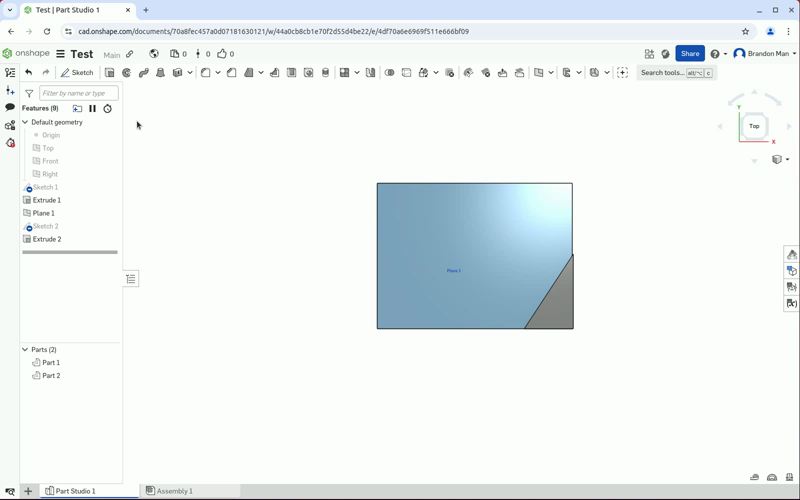
key(shift+h)
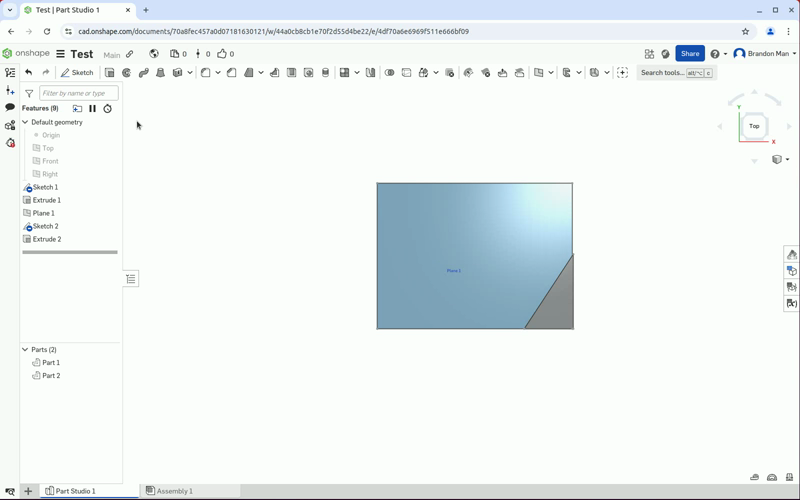
key(shift+h)
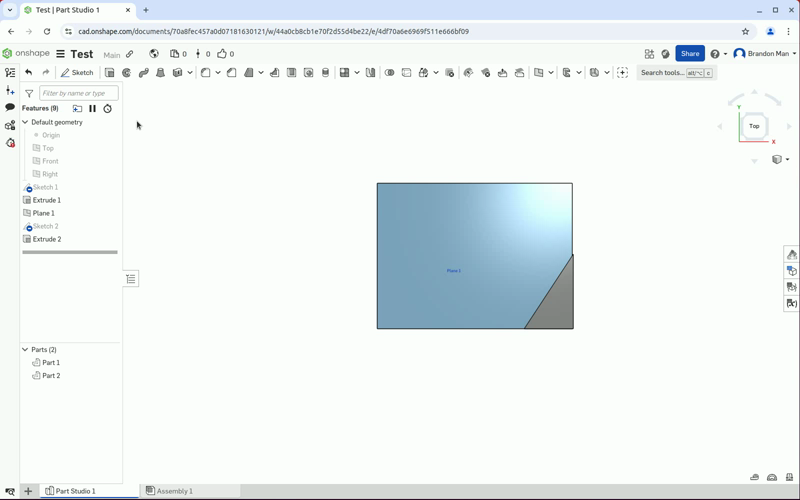
mouse_move(73, 189)
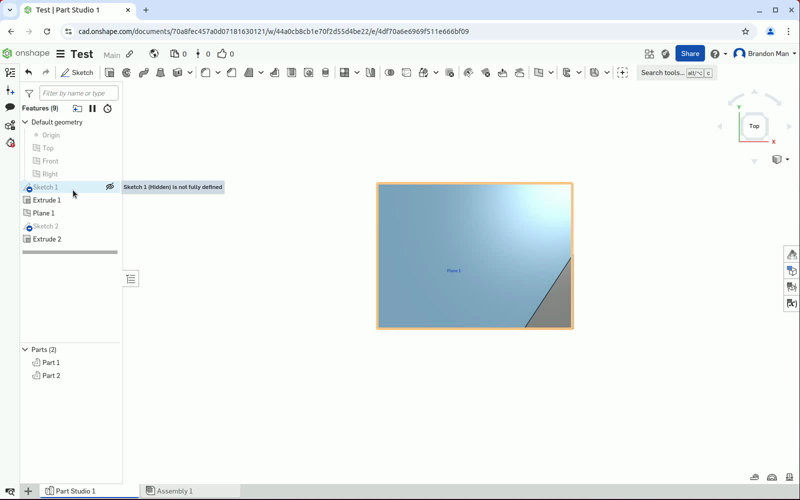
click(73, 189)
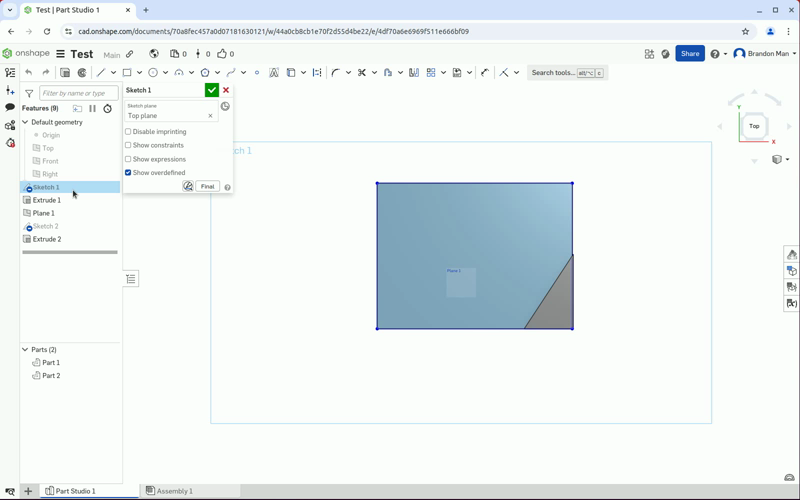
mouse_move(229, 92)
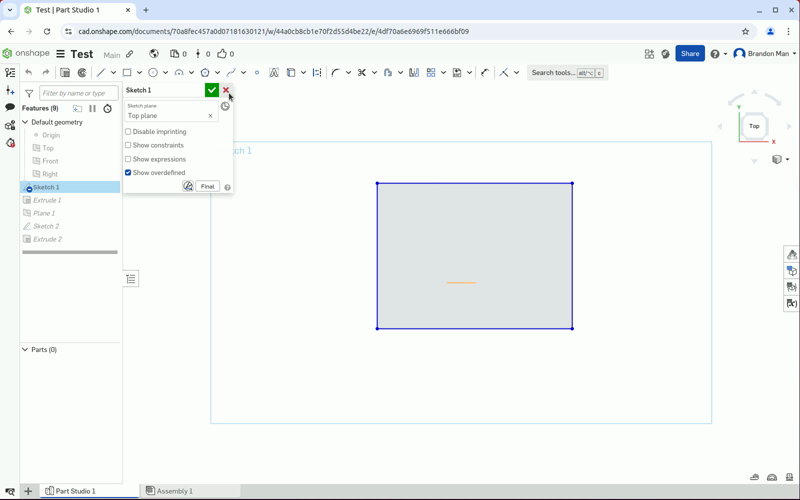
click(229, 92)
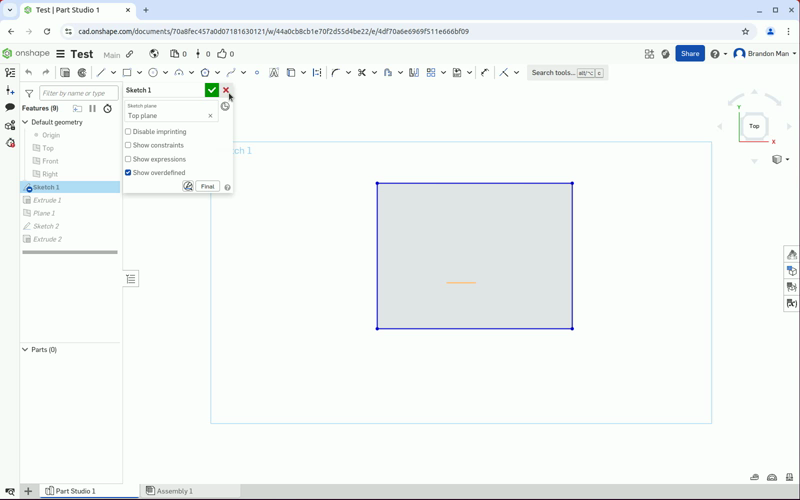
key(shift+s)
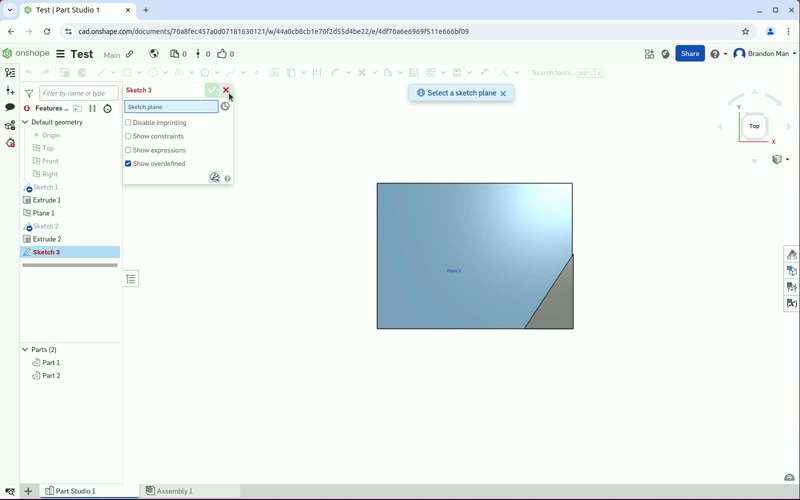
mouse_move(73, 215)
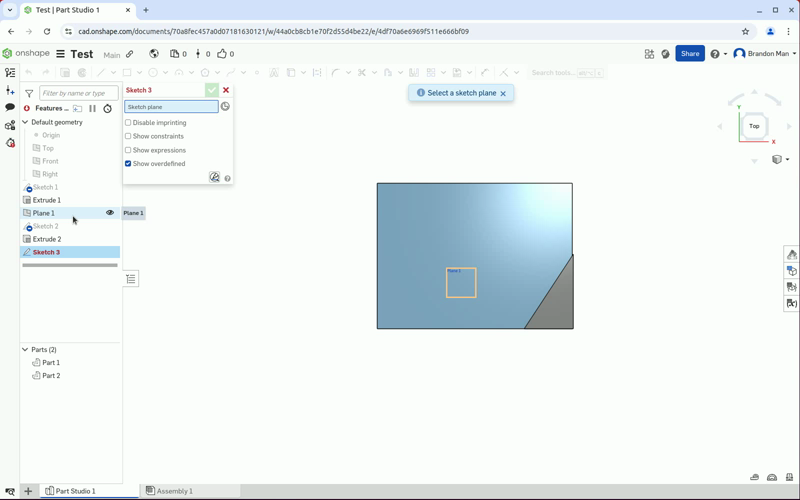
click(73, 215)
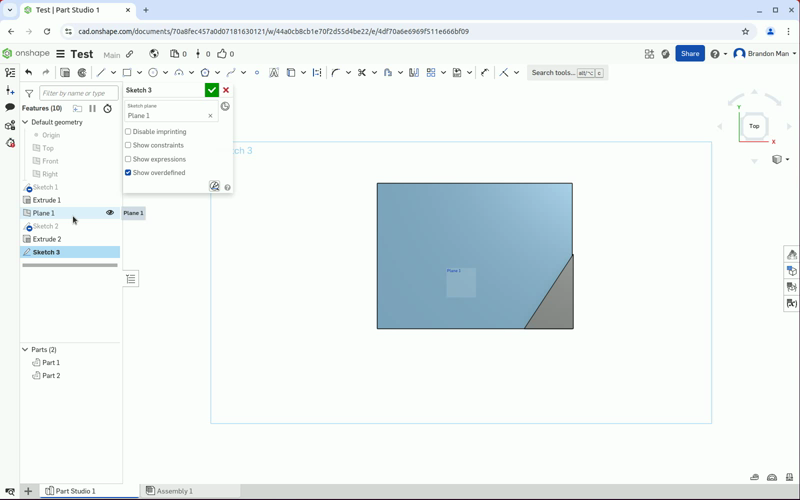
mouse_move(73, 352)
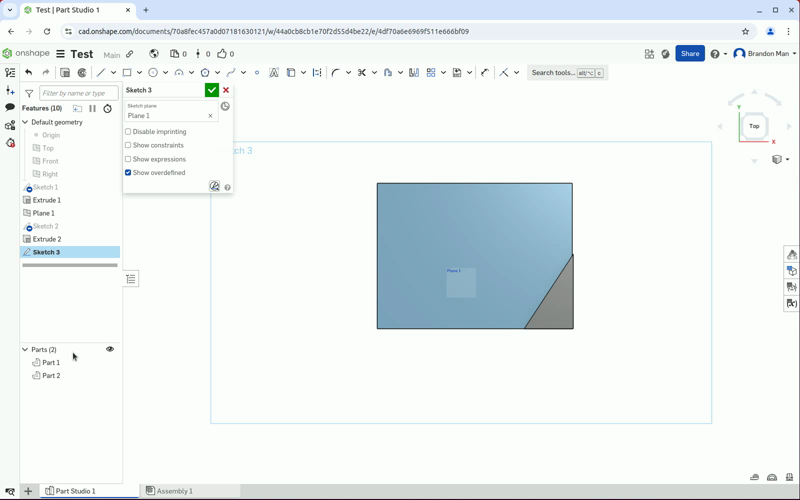
key(y)
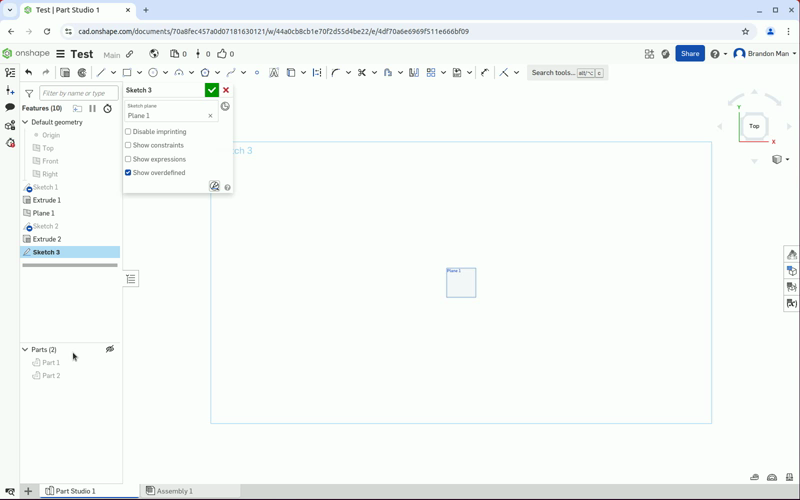
key(l)
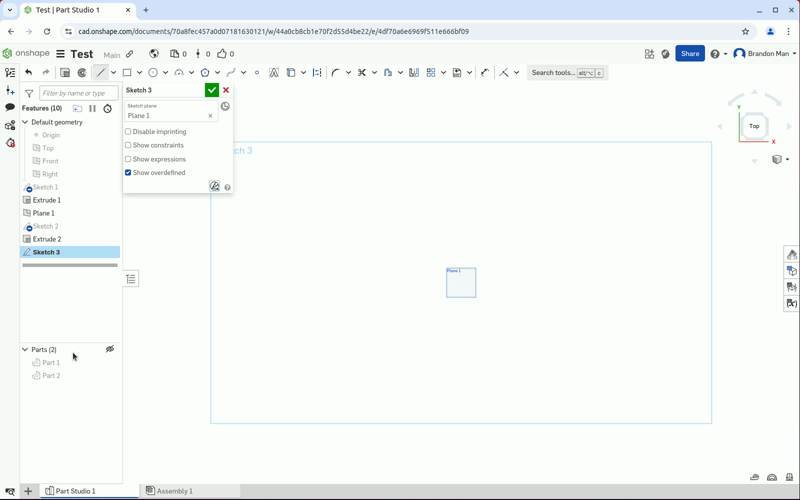
key_down(shift)
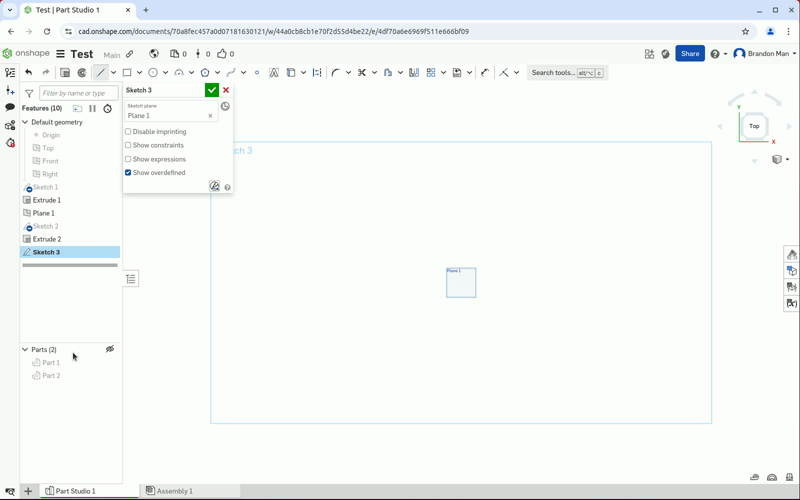
mouse_move(377, 328)
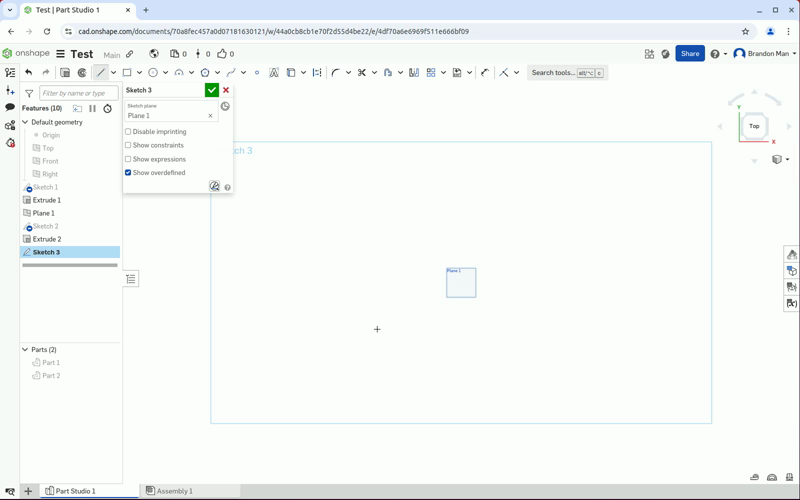
click(377, 328)
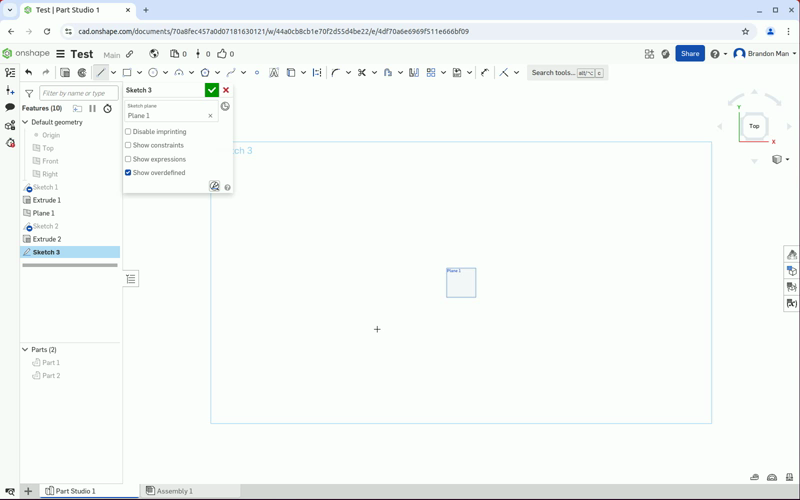
key_up(shift)
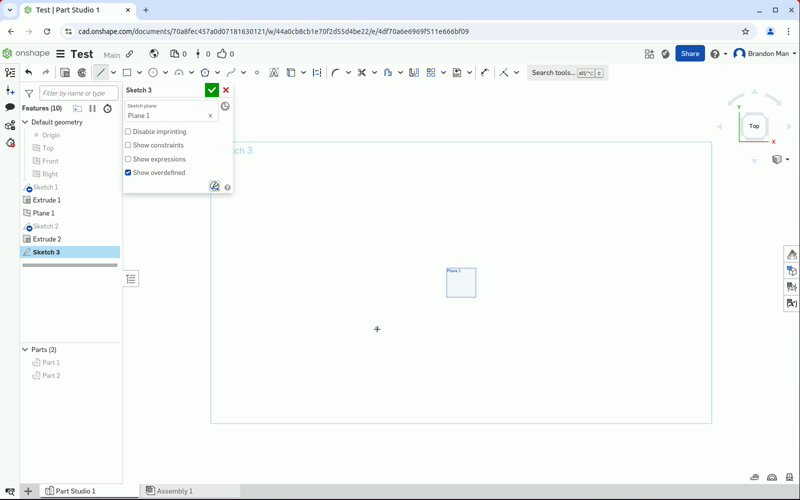
key_down(shift)
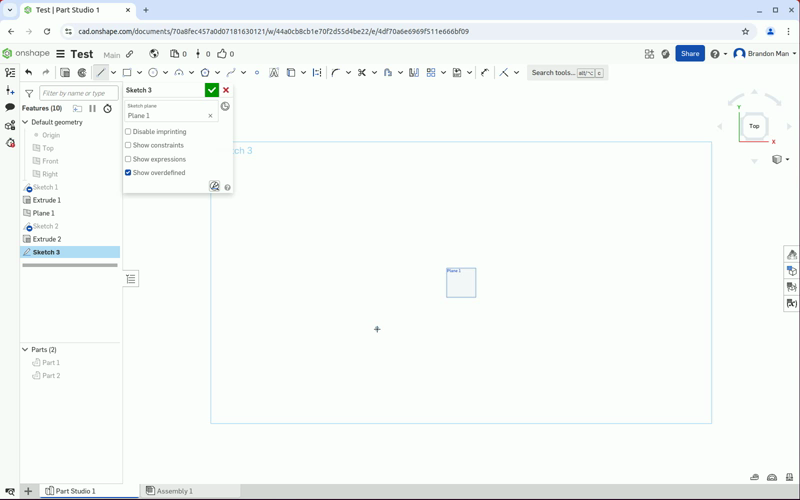
mouse_move(407, 328)
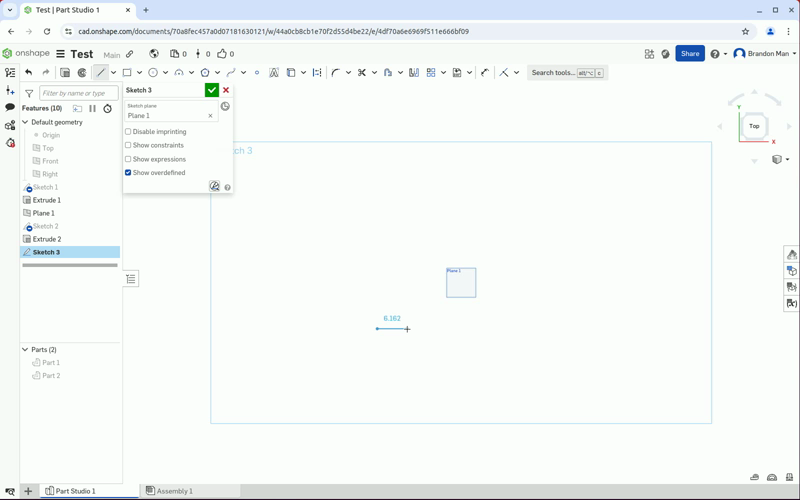
mouse_move(402, 328)
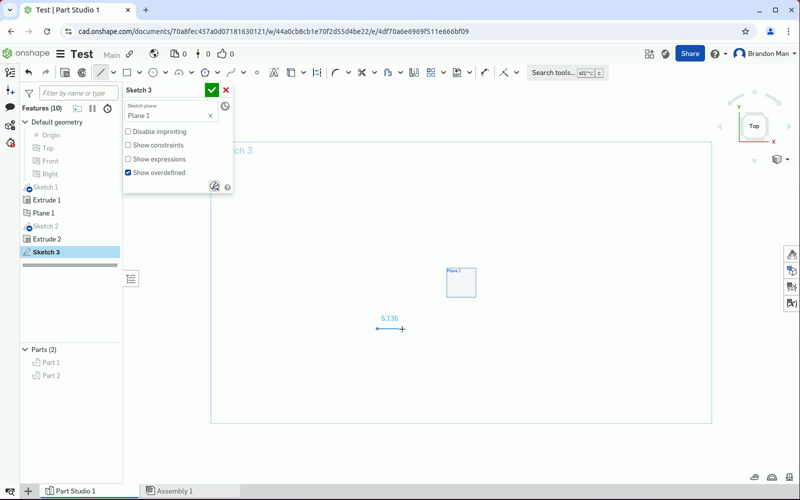
click(402, 328)
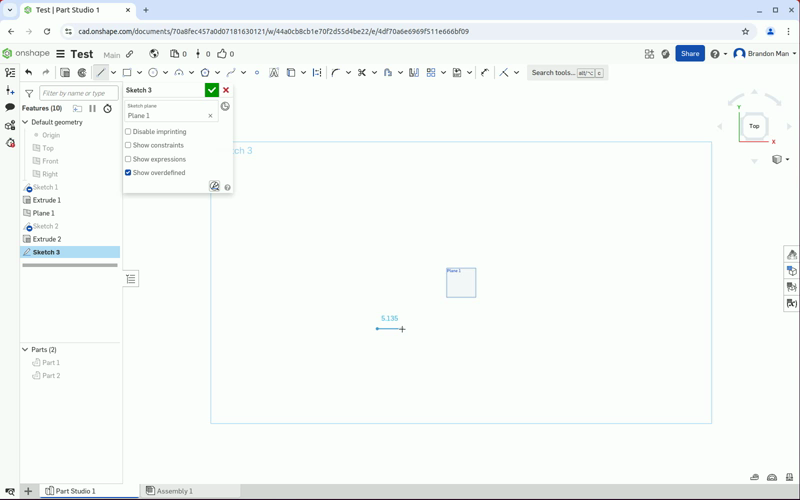
key_up(shift)
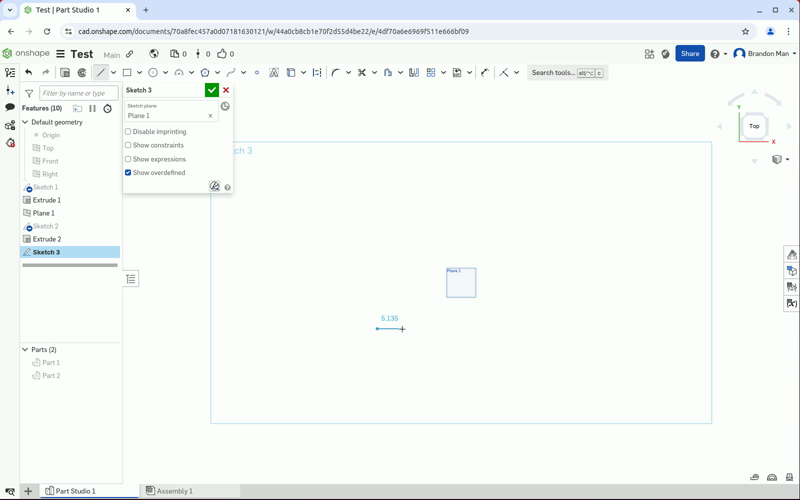
key_down(shift)
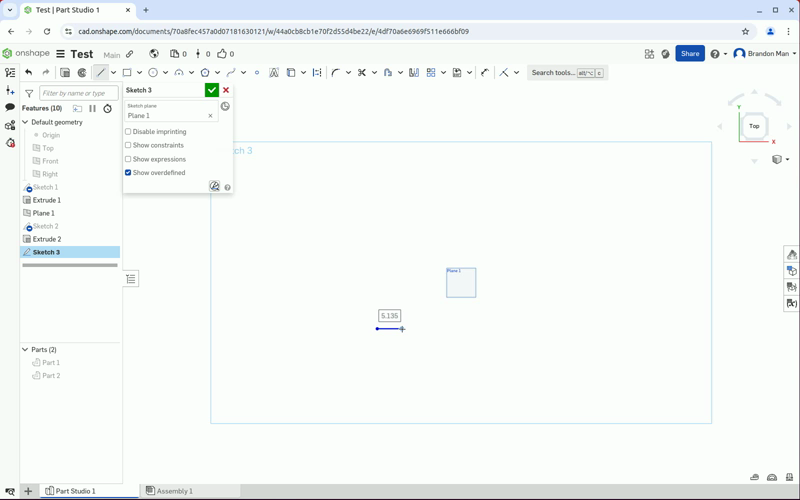
mouse_move(499, 182)
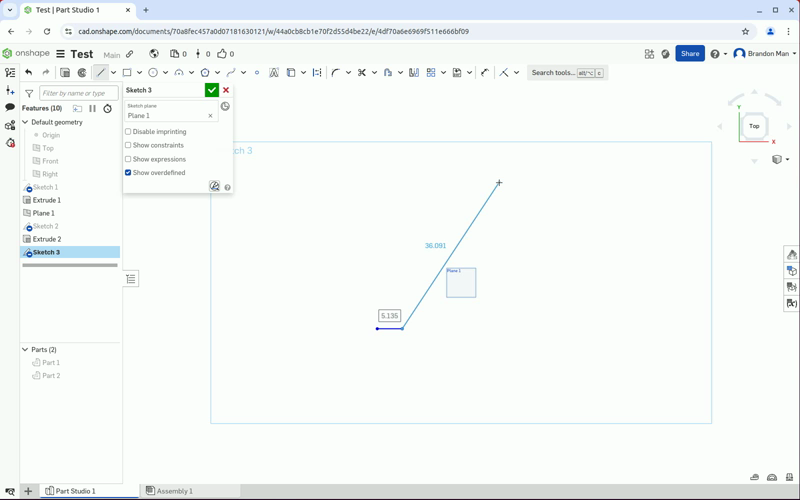
click(499, 182)
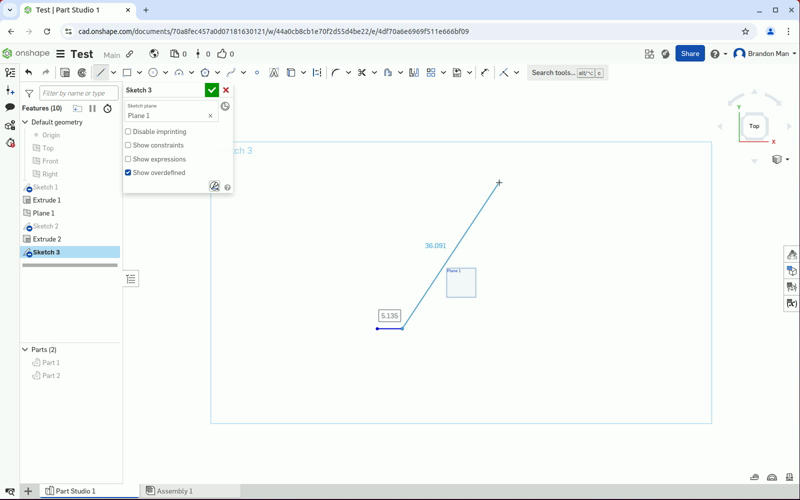
key_up(shift)
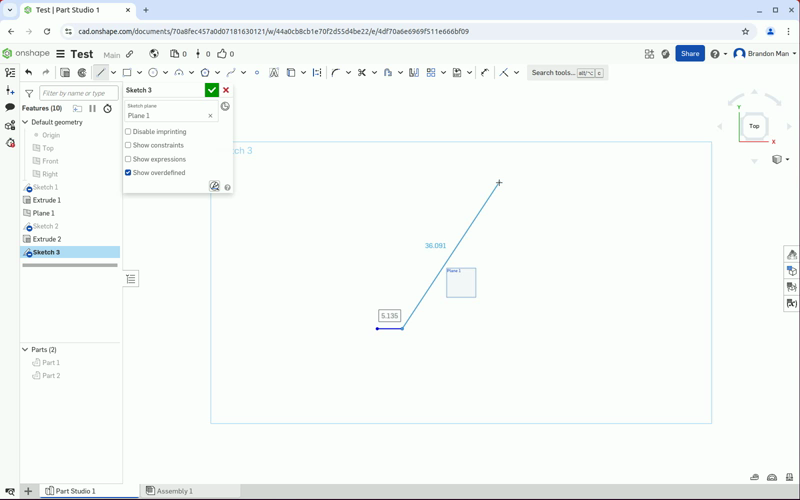
key_down(shift)
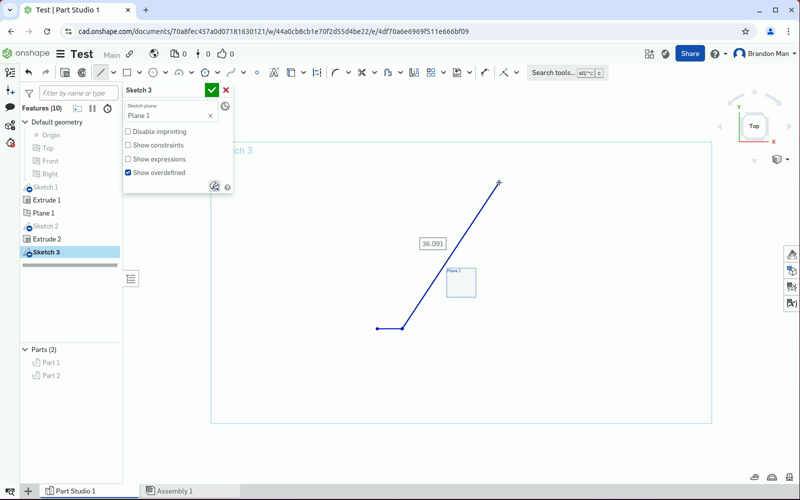
mouse_move(377, 182)
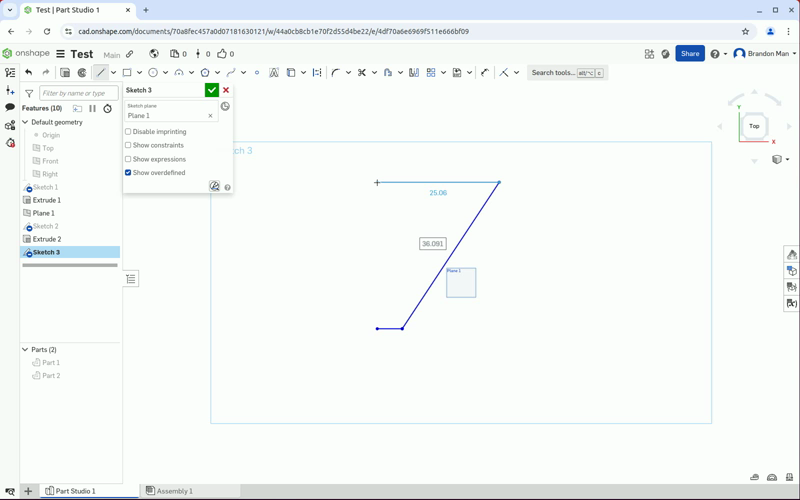
click(377, 182)
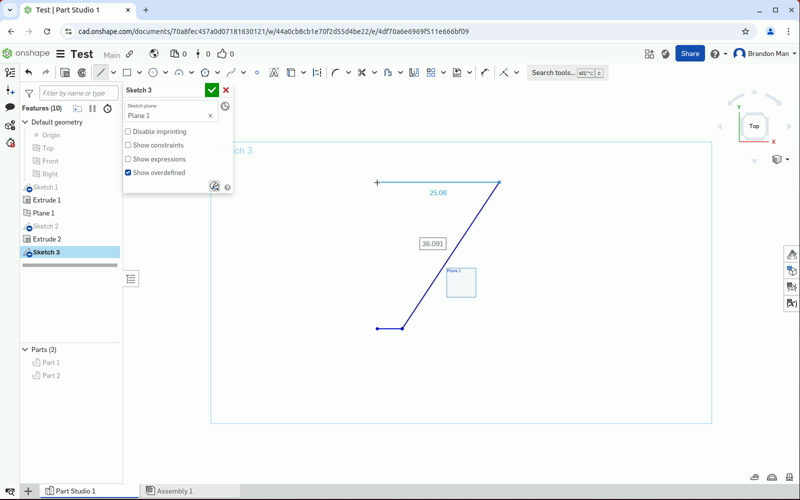
key_up(shift)
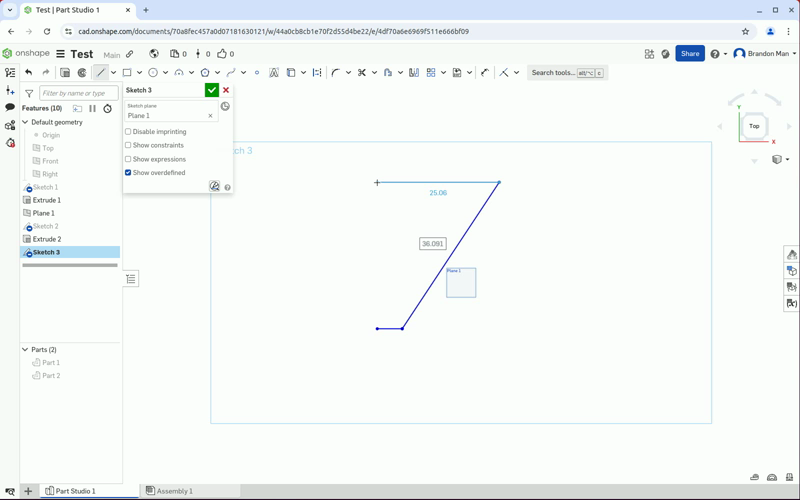
key_down(shift)
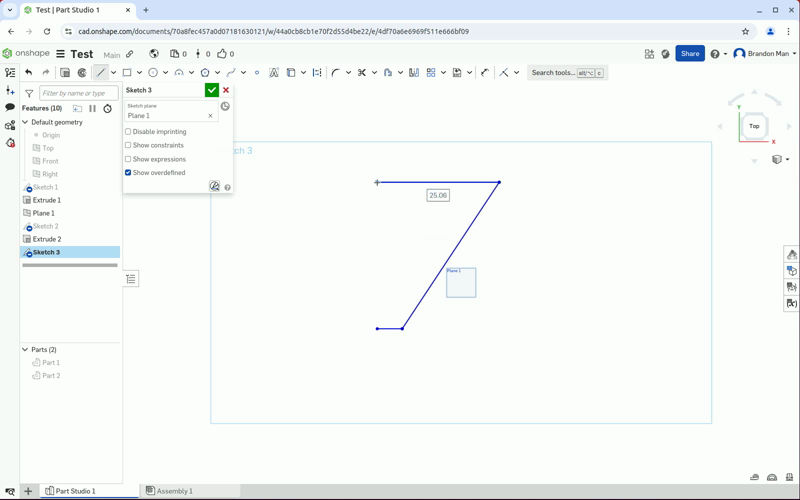
mouse_move(377, 328)
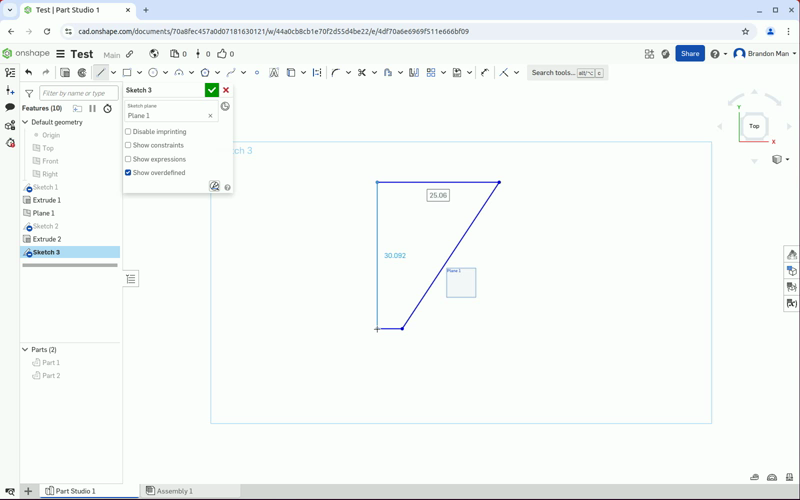
key_up(shift)
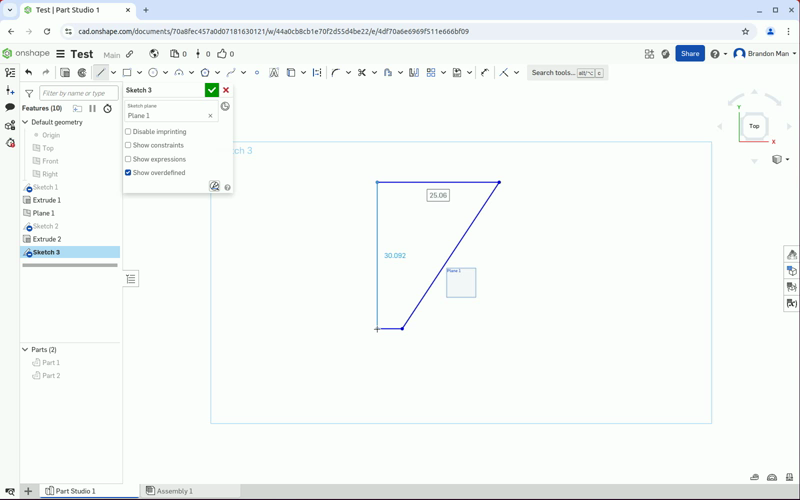
click(377, 328)
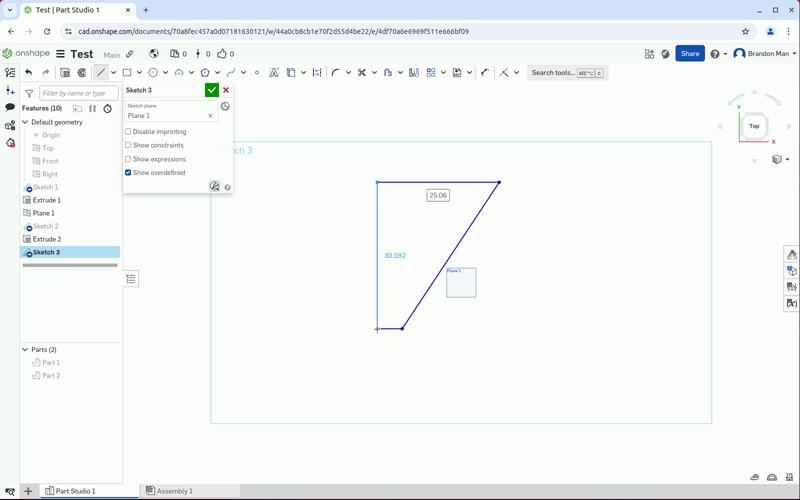
key(esc)
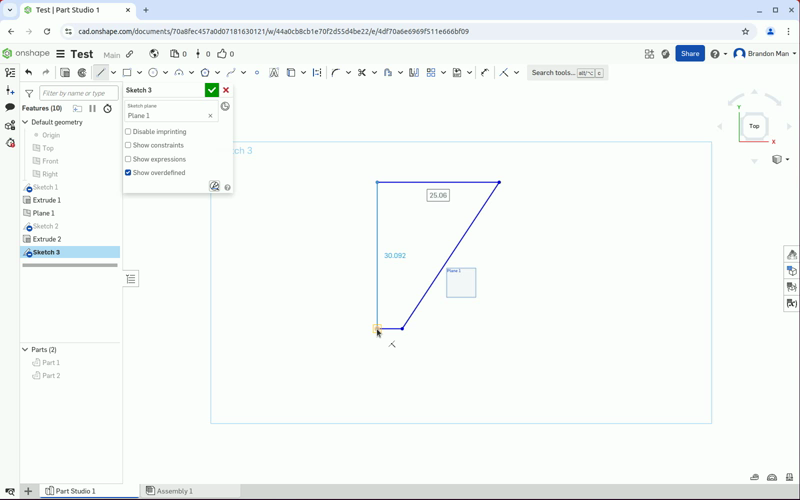
mouse_move(392, 217)
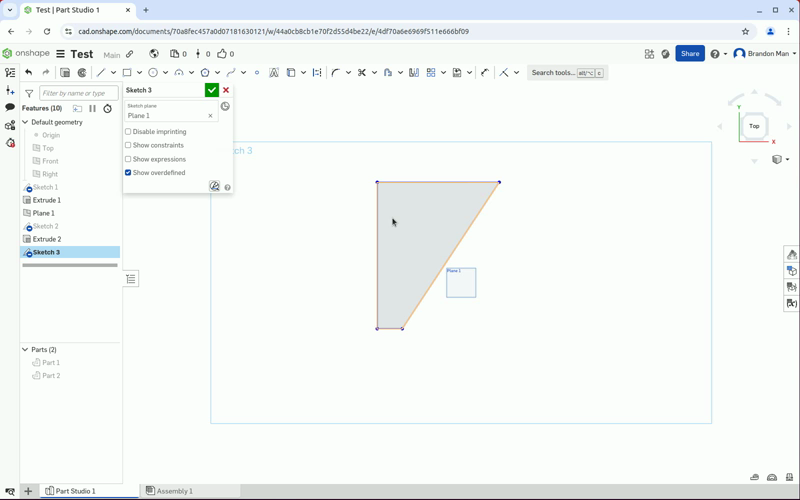
click(392, 217)
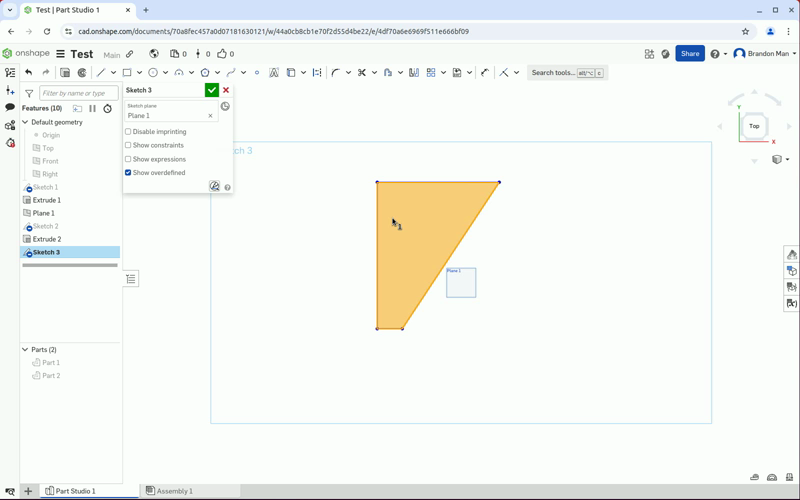
mouse_move(73, 352)
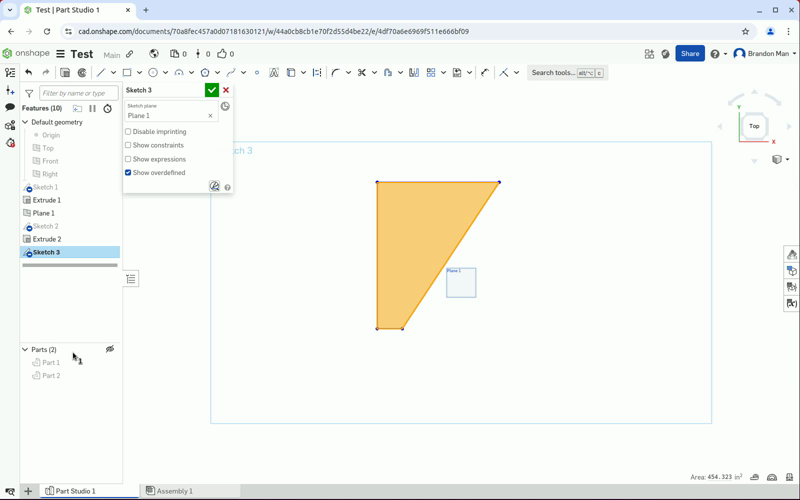
key(shift+y)
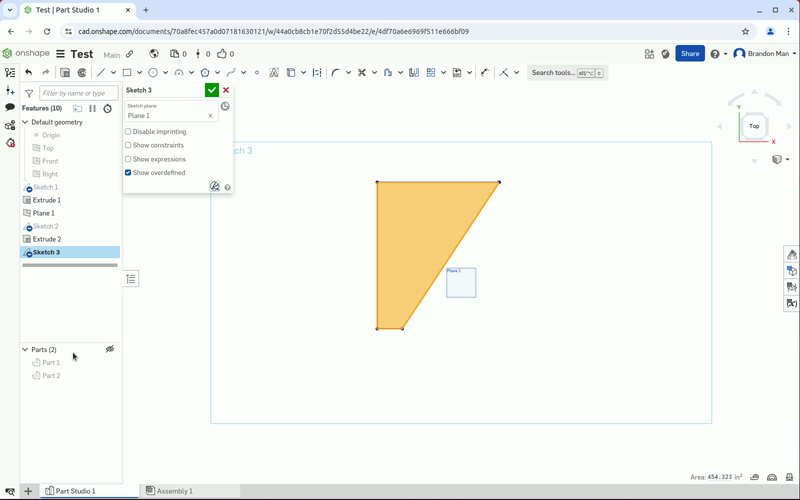
key(shift+e)
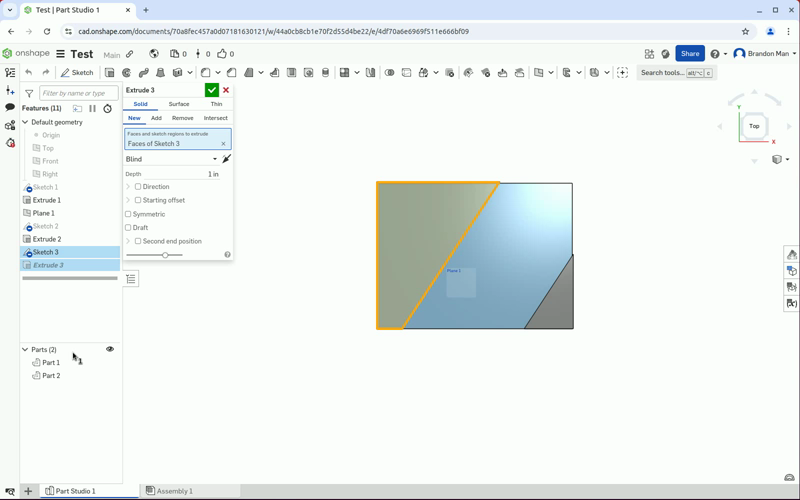
mouse_move(143, 106)
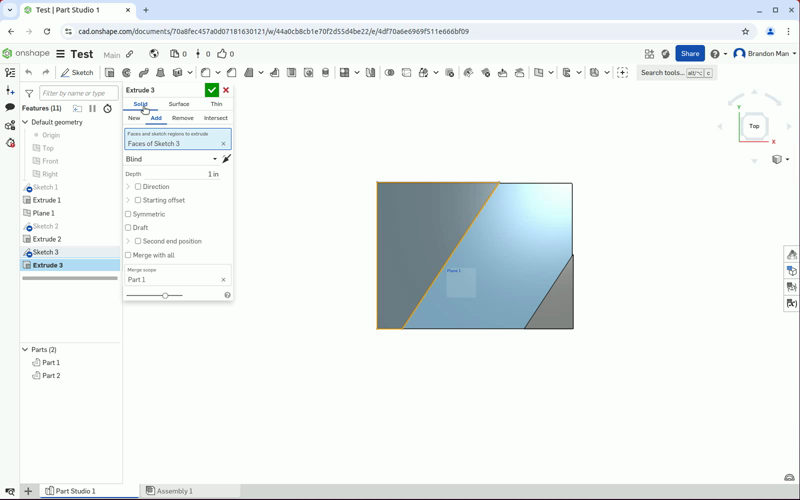
click(143, 106)
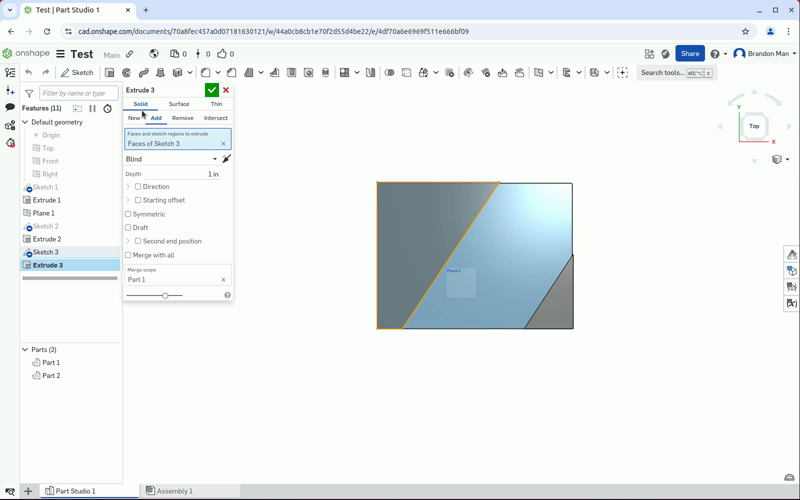
mouse_move(137, 120)
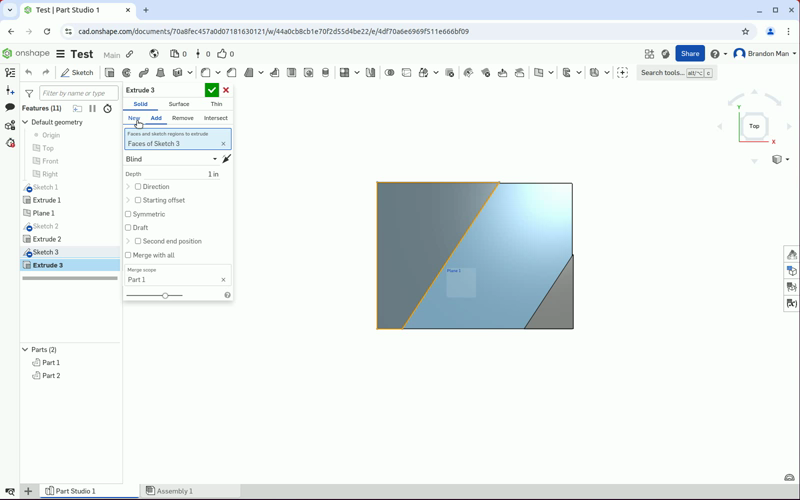
click(137, 120)
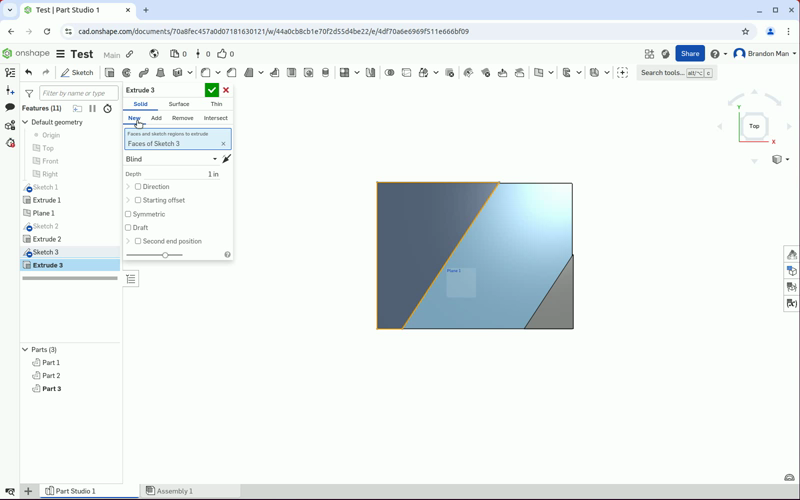
key(tab, 4)
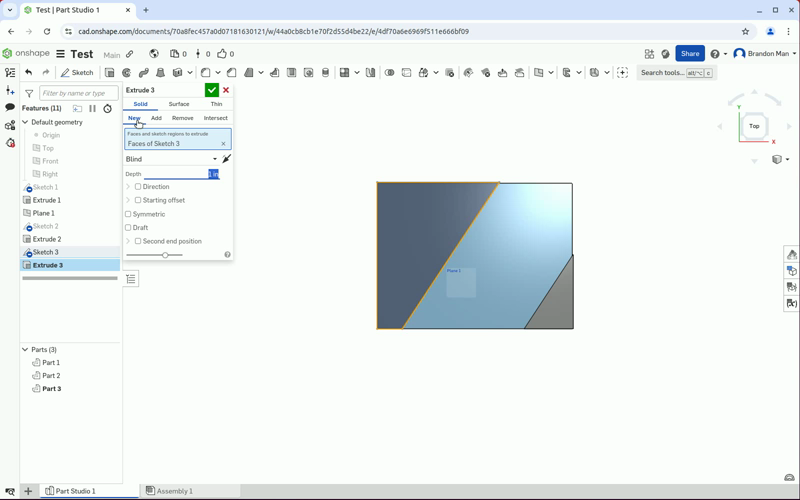
text(10.11)
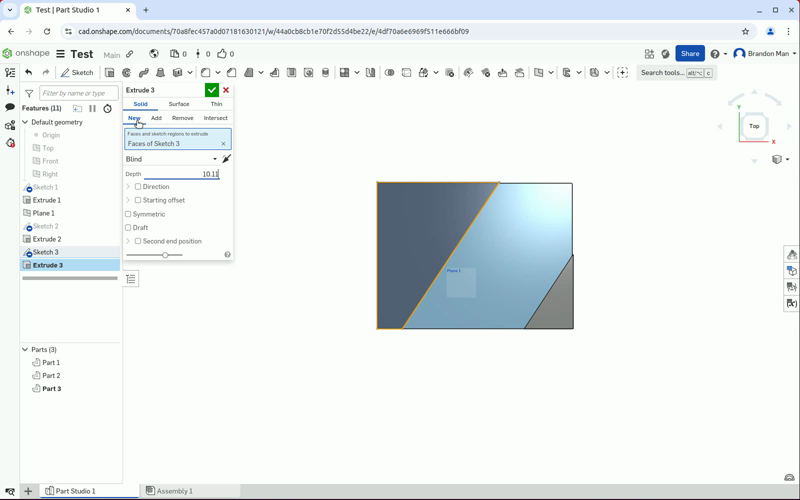
key(enter)
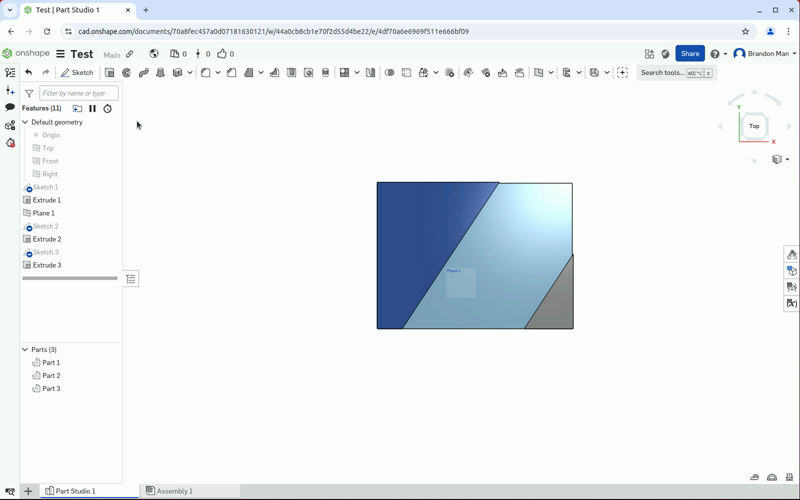
key(shift+h)
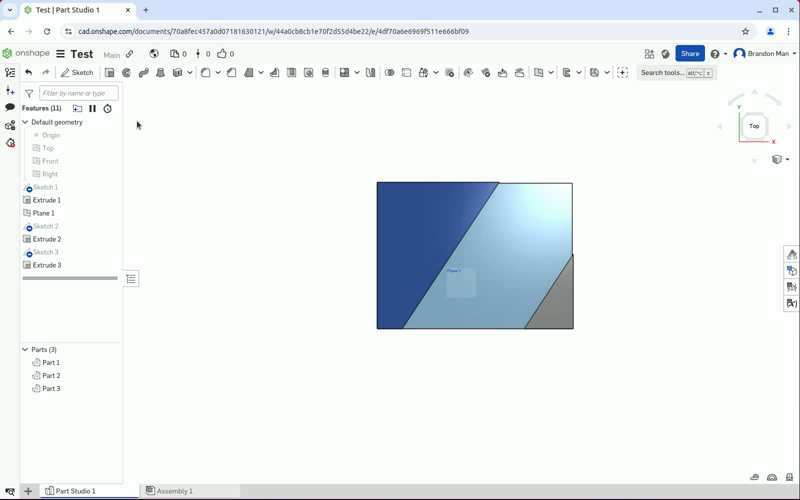
key(shift+h)
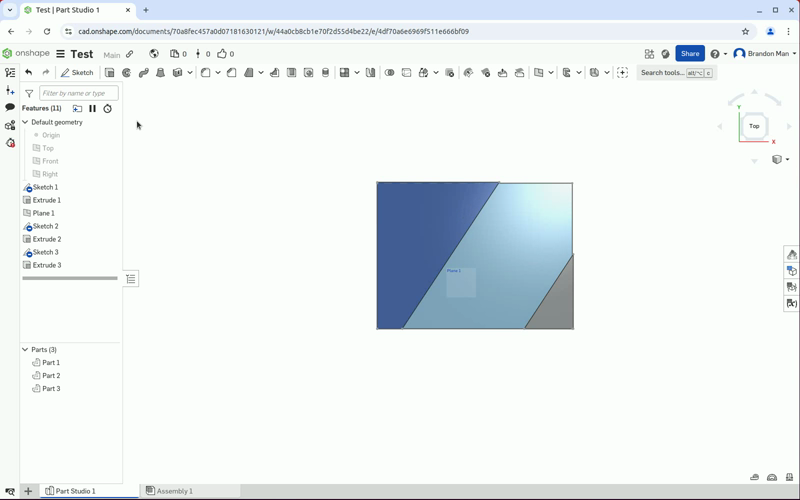
key(shift+7)
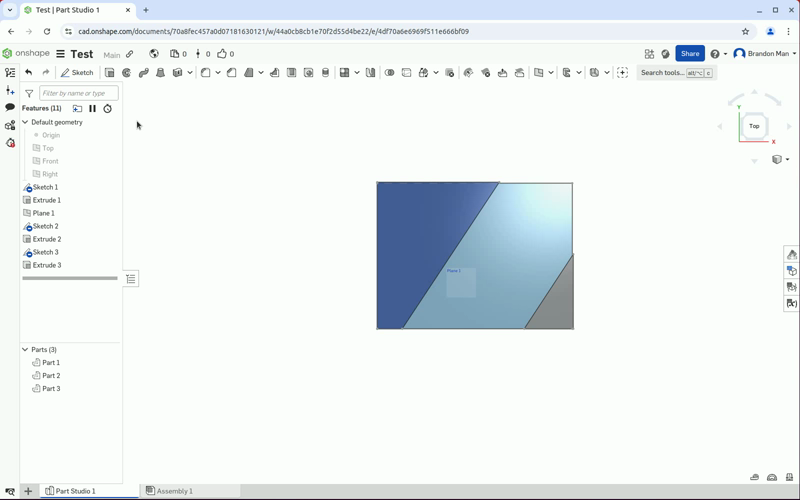
key(up, 3)
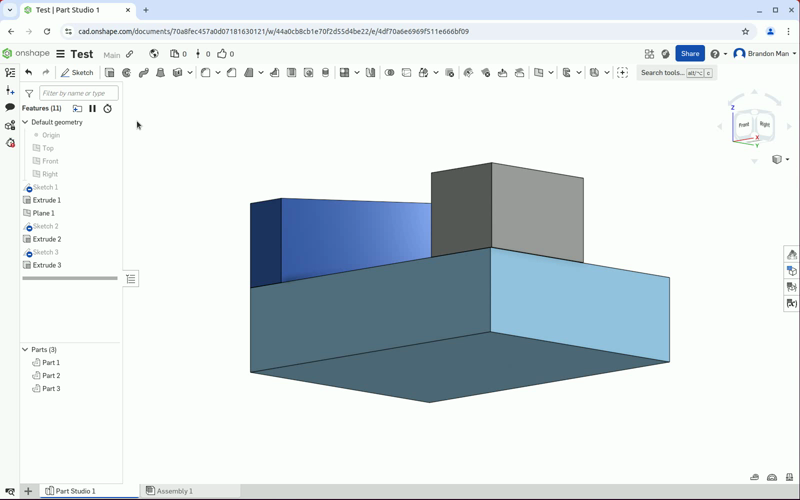
key(left, 3)
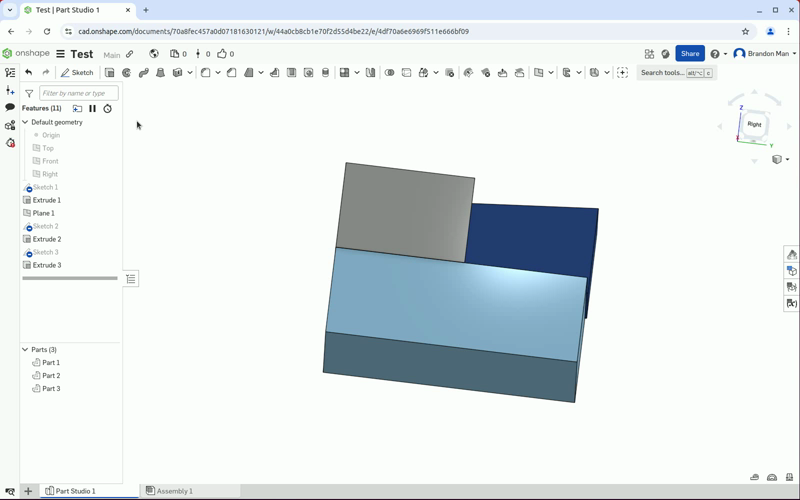
key(right, 3)
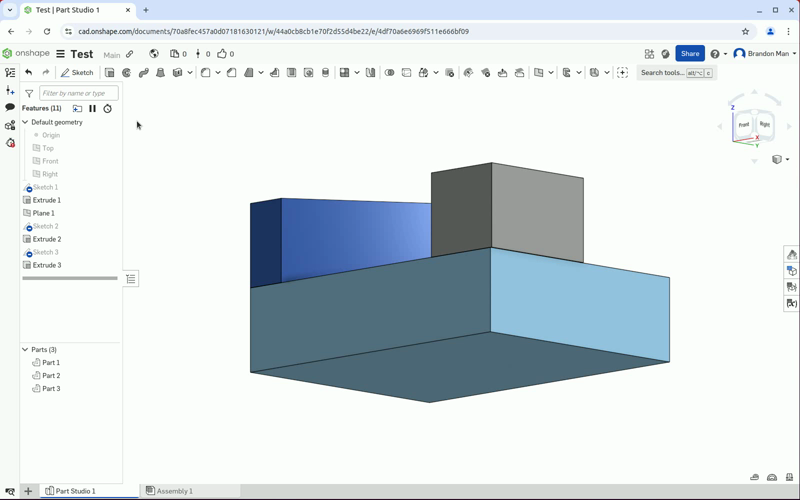
key(down, 3)
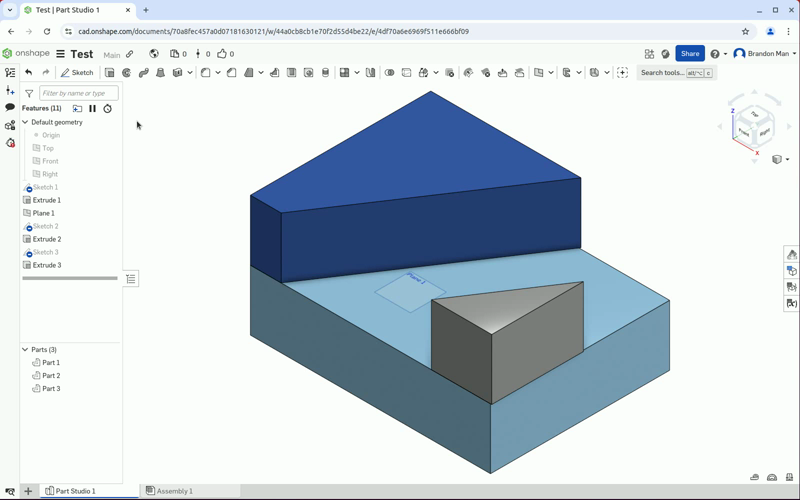
mouse_move(73, 189)
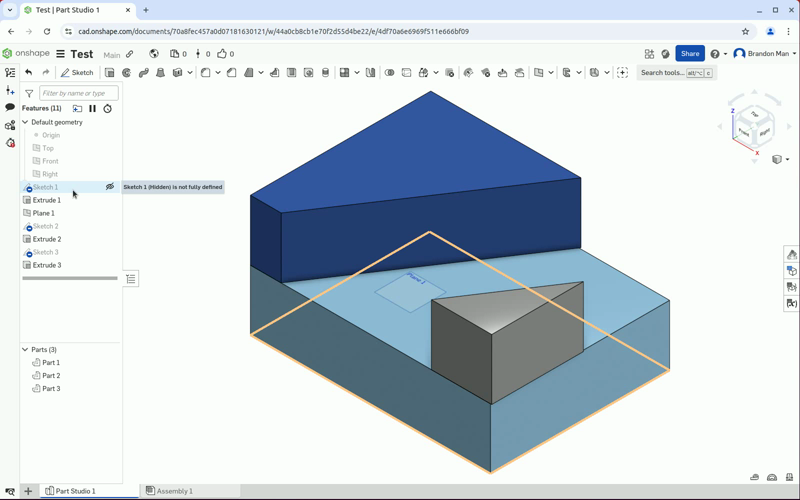
click(73, 189)